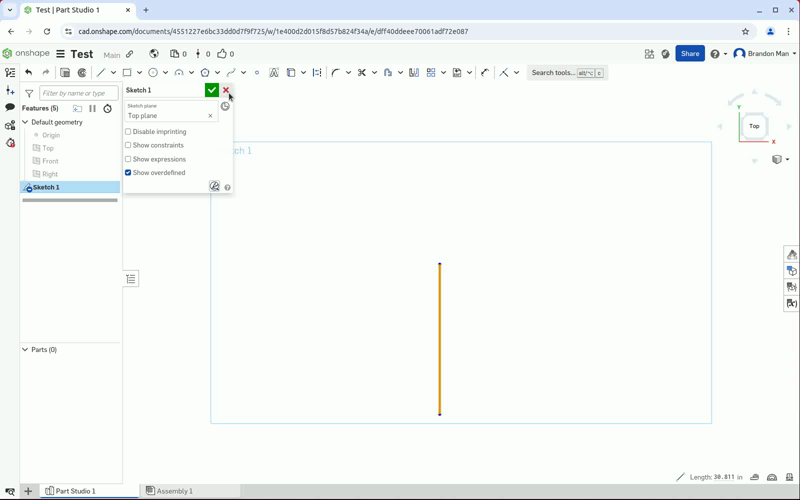
key(shift+h)
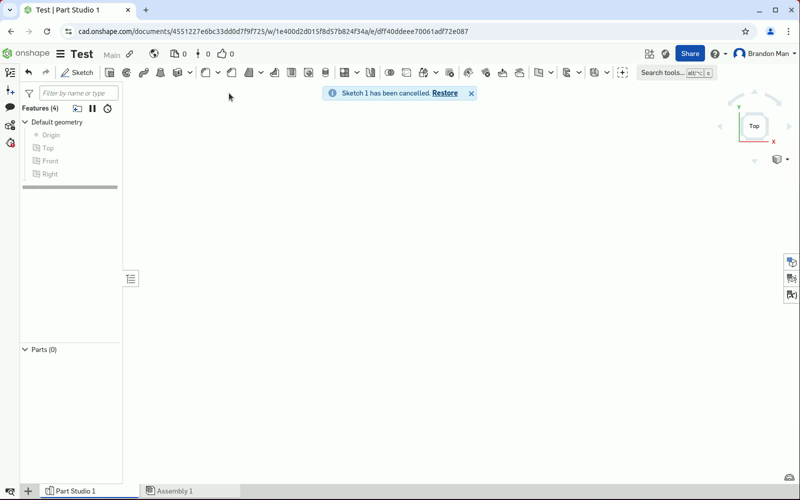
mouse_move(73, 352)
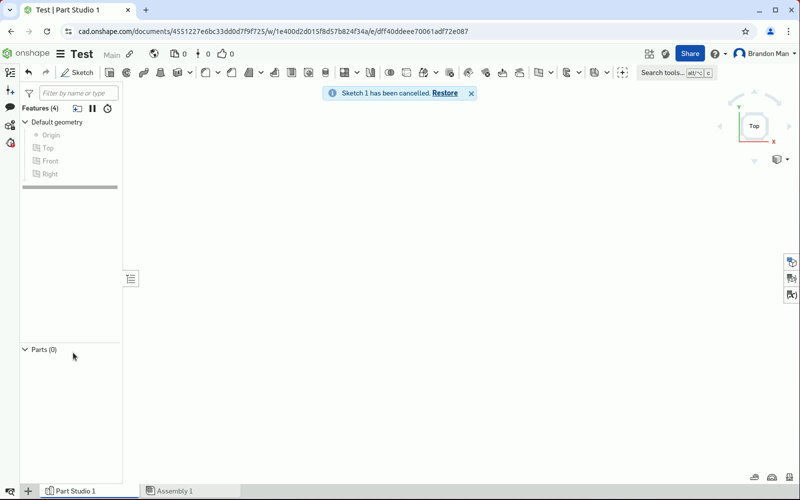
key(y)
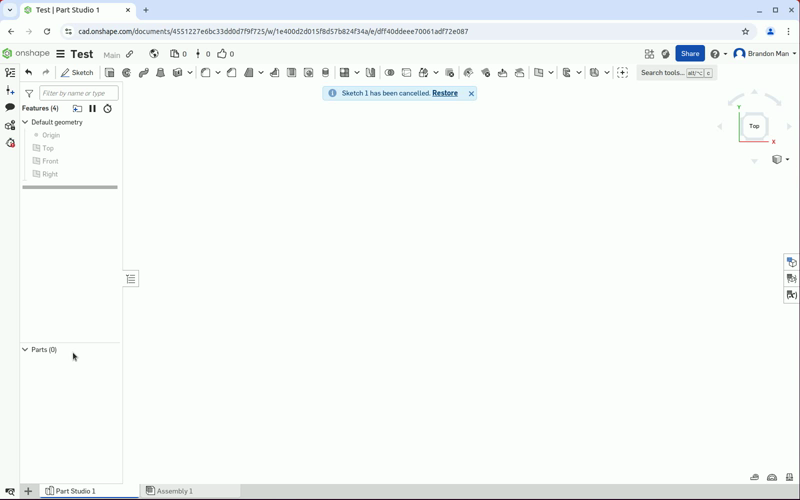
key(shift+p)
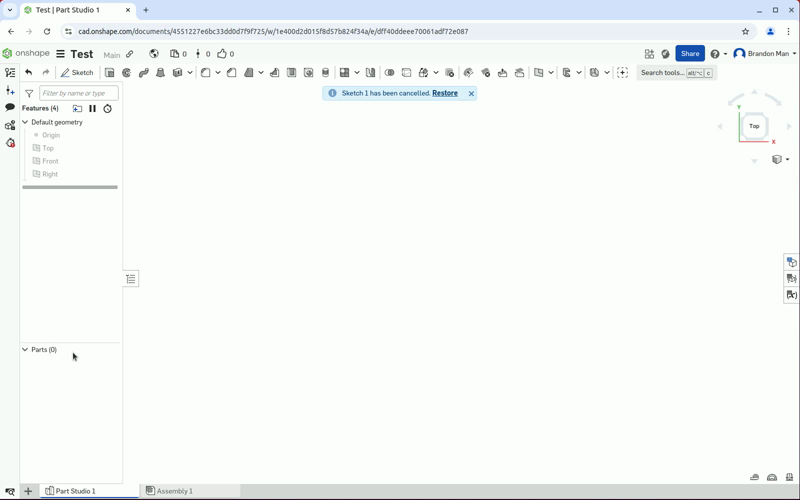
key(space)
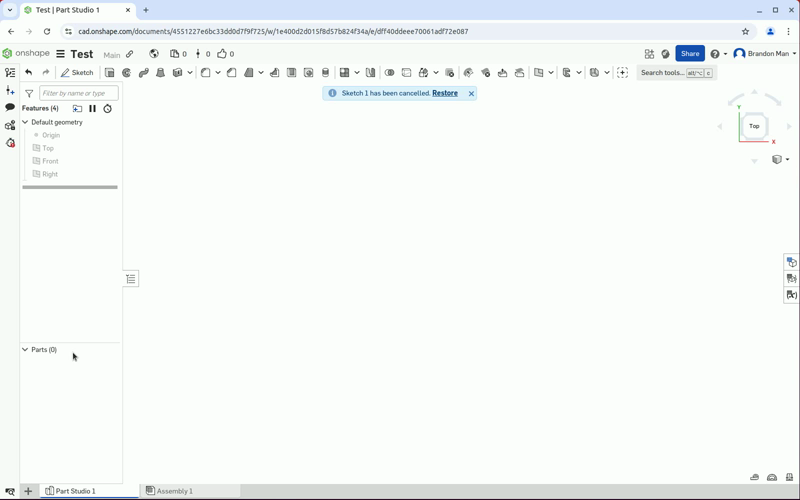
key_down(shift)
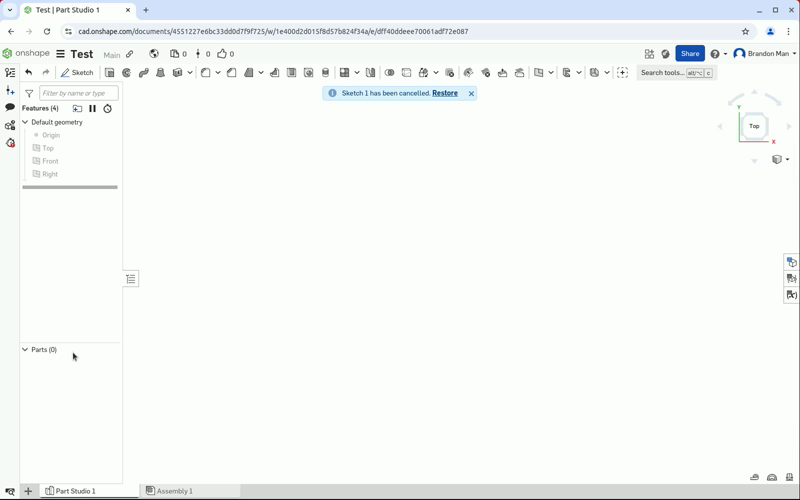
key(up)
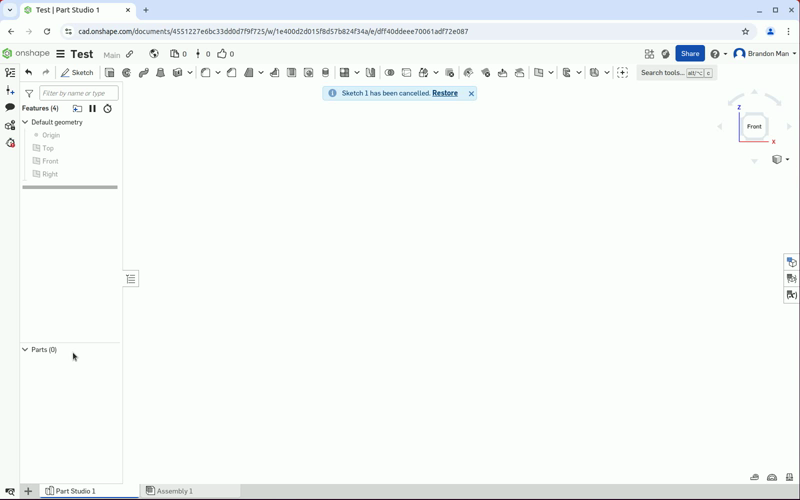
key_up(shift)
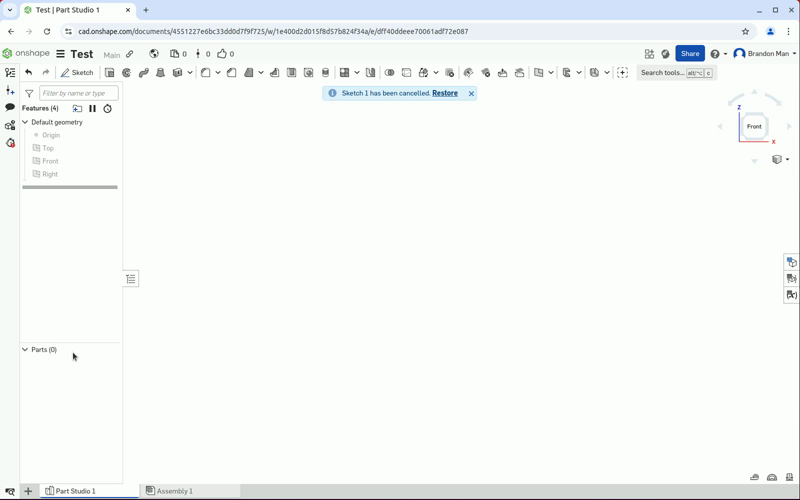
mouse_move(73, 352)
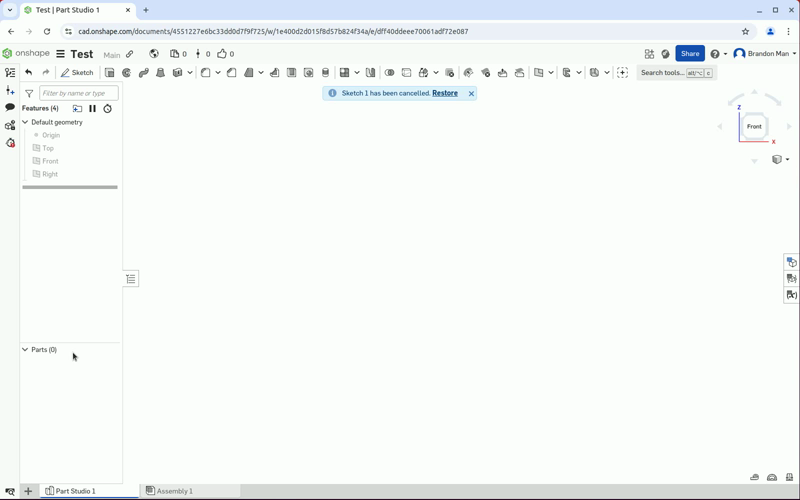
key(shift+y)
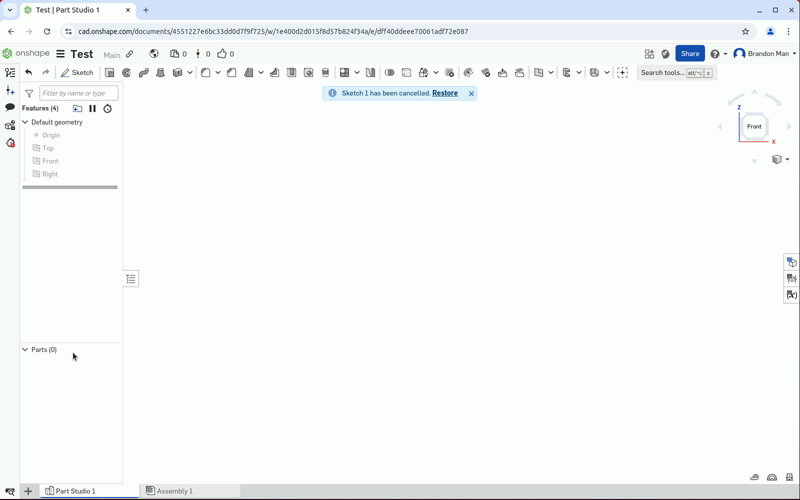
key(shift+s)
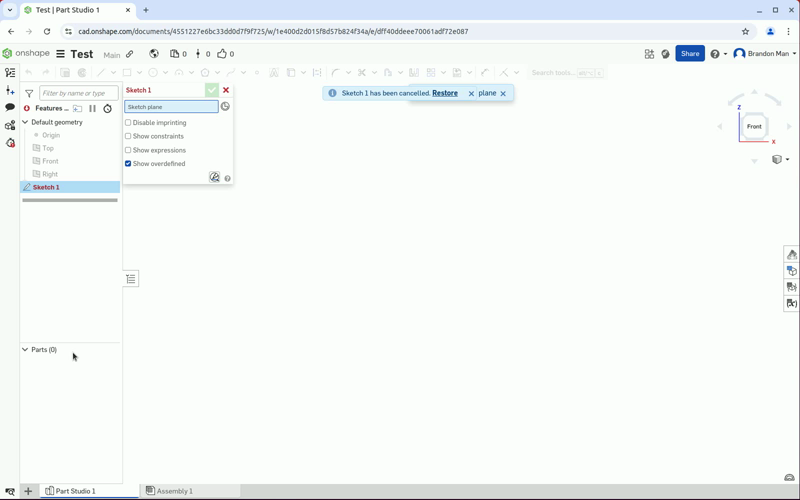
mouse_move(73, 163)
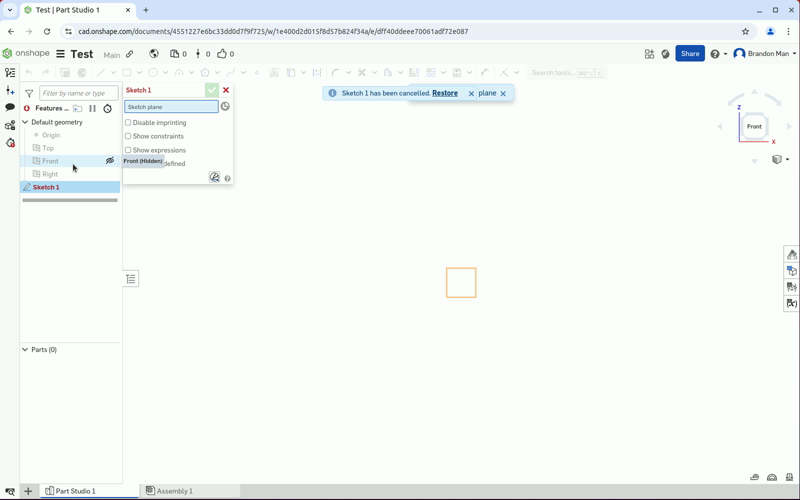
click(73, 163)
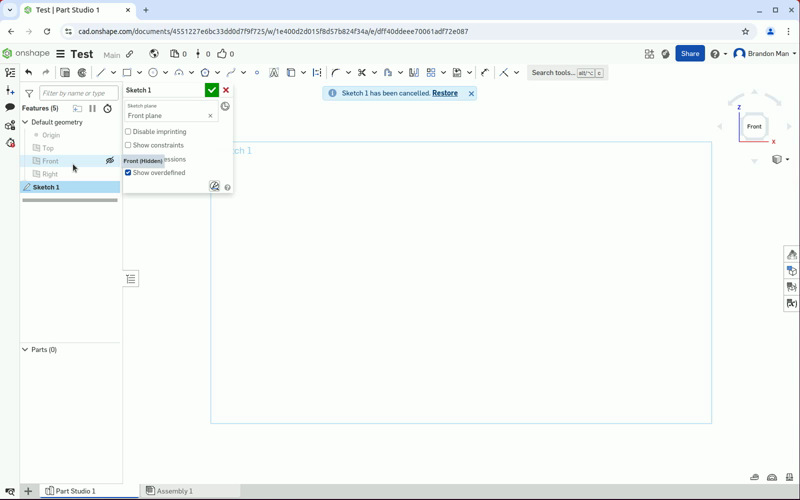
mouse_move(73, 352)
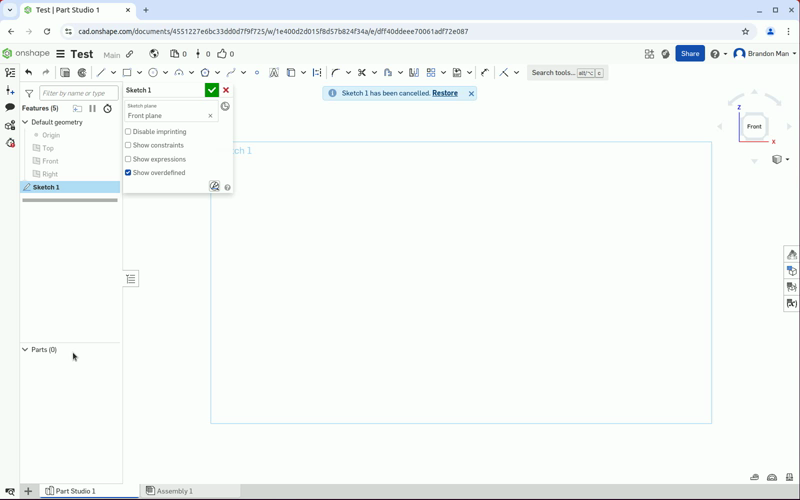
key(y)
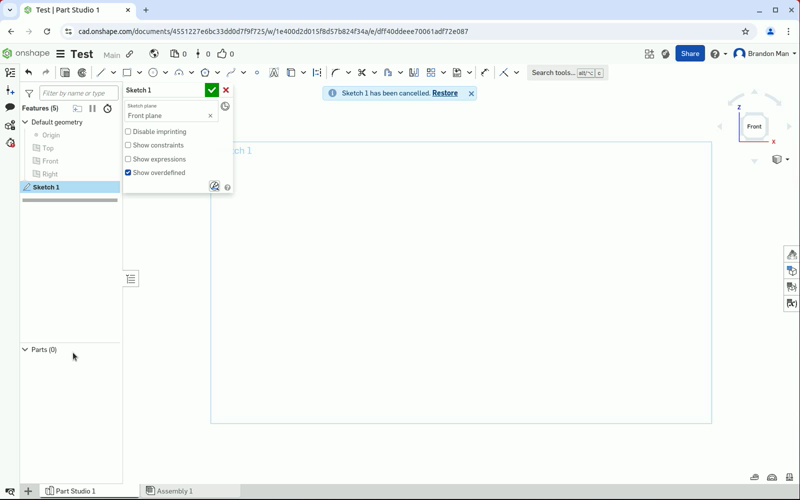
key(c)
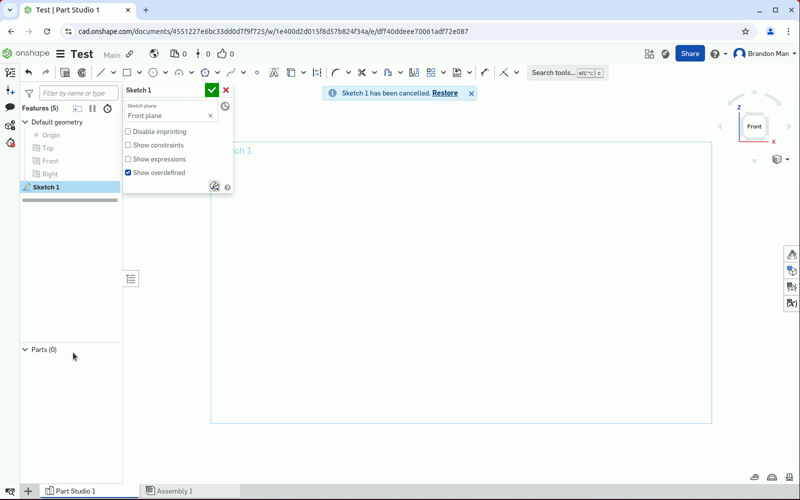
key_down(shift)
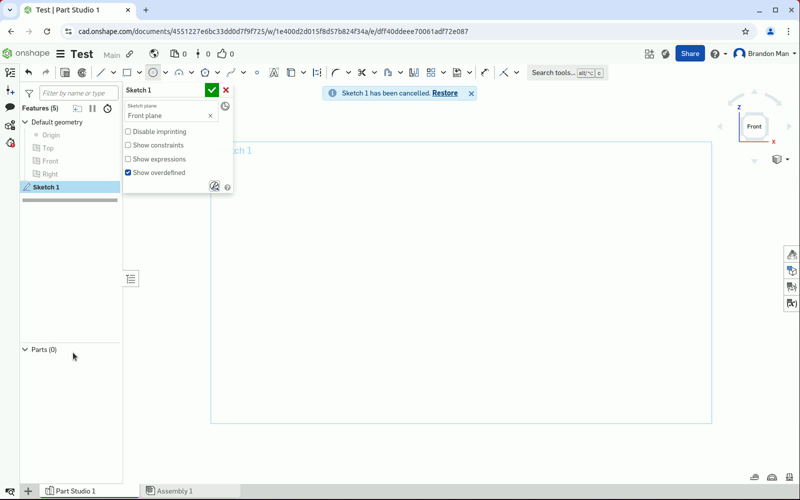
mouse_move(494, 219)
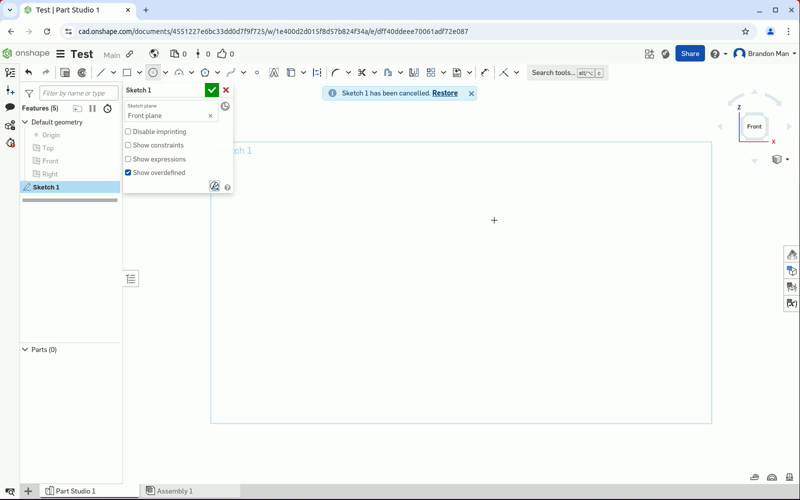
click(494, 219)
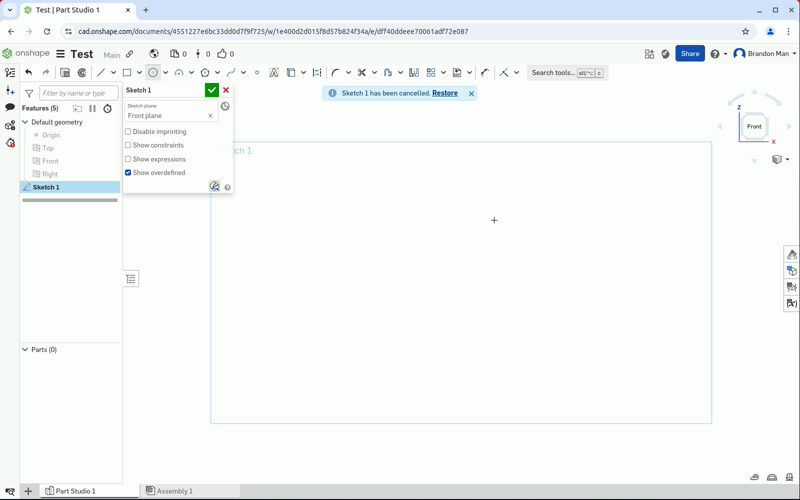
key_up(shift)
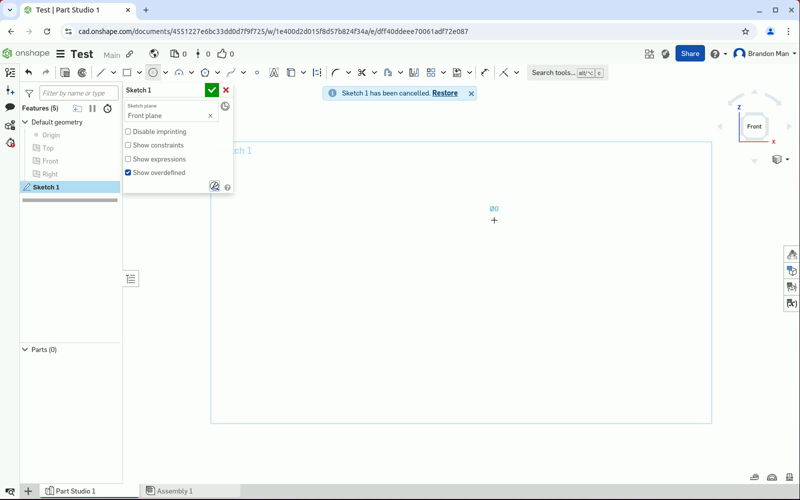
mouse_move(513, 219)
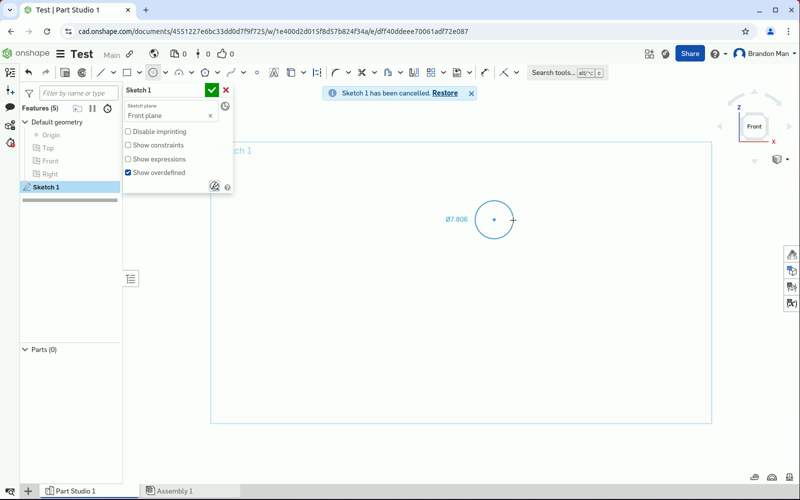
click(513, 219)
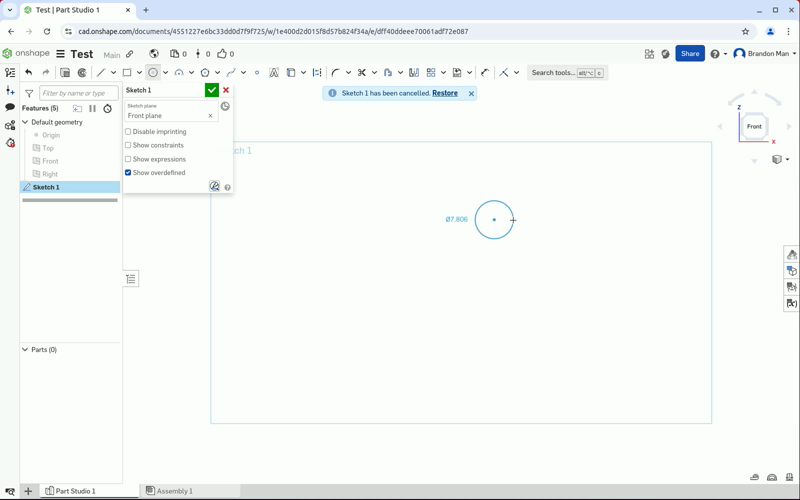
key(esc)
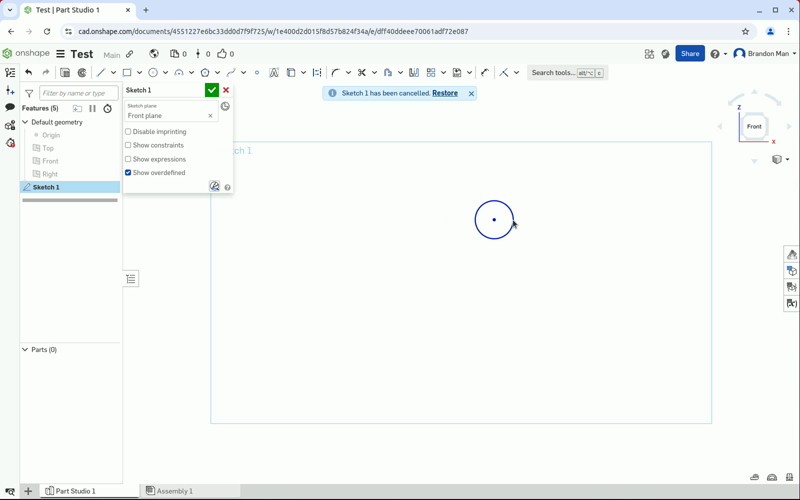
mouse_move(503, 208)
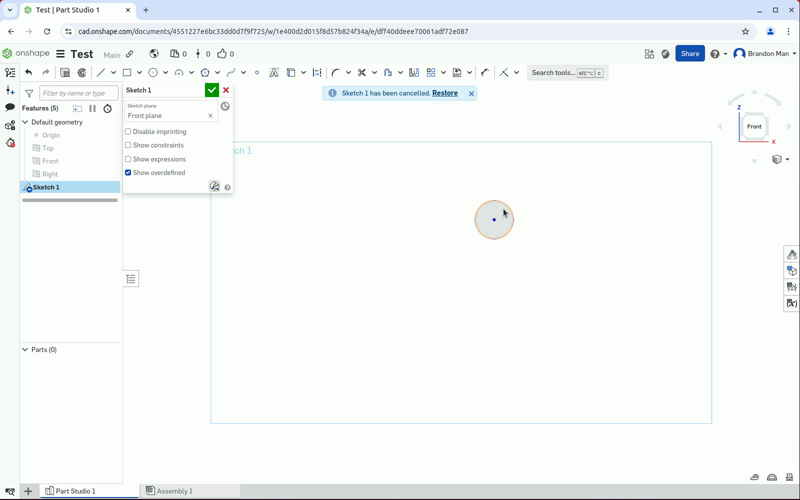
scroll(6)
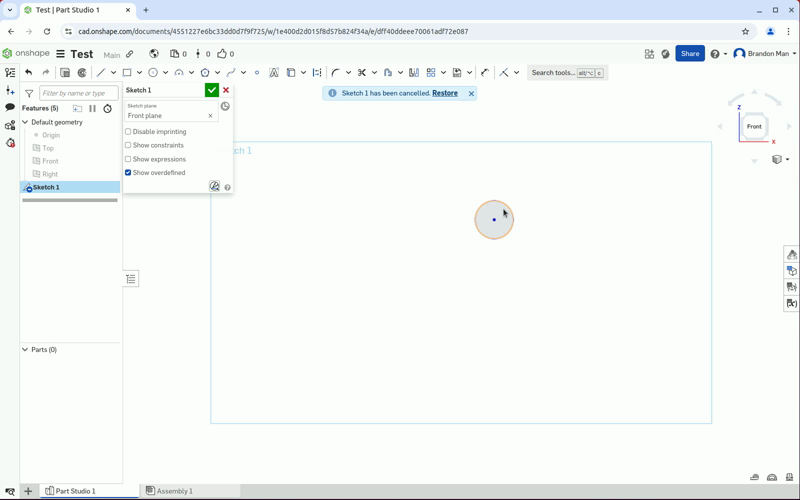
scroll(6)
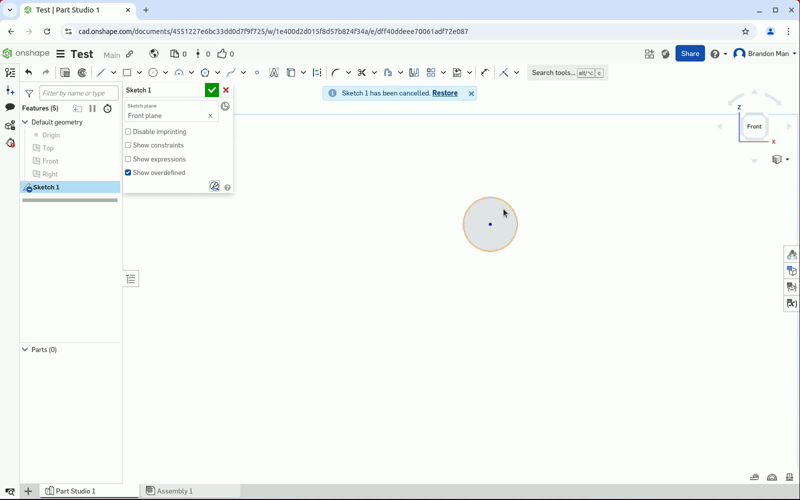
scroll(6)
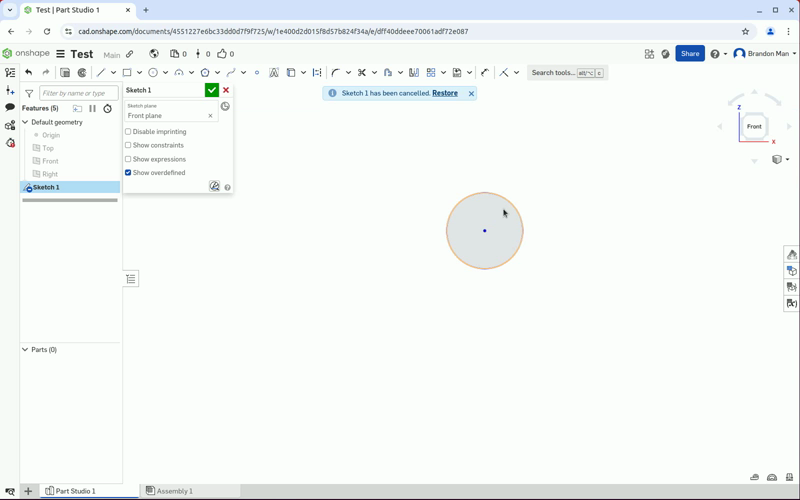
scroll(6)
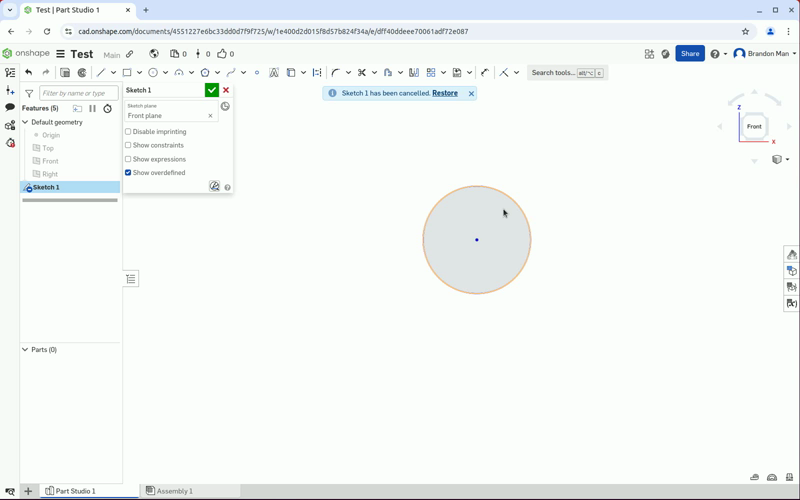
scroll(6)
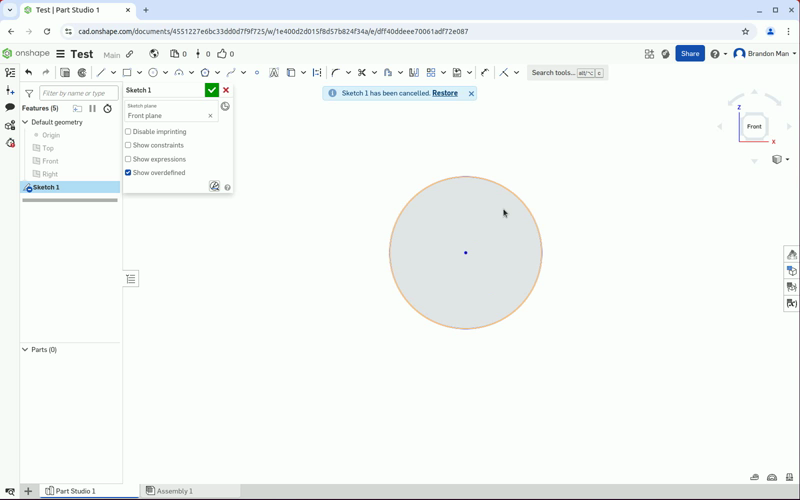
scroll(6)
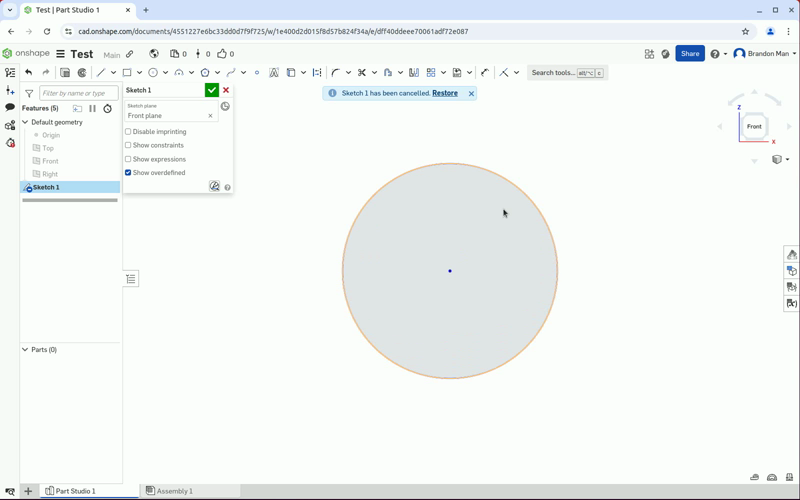
scroll(6)
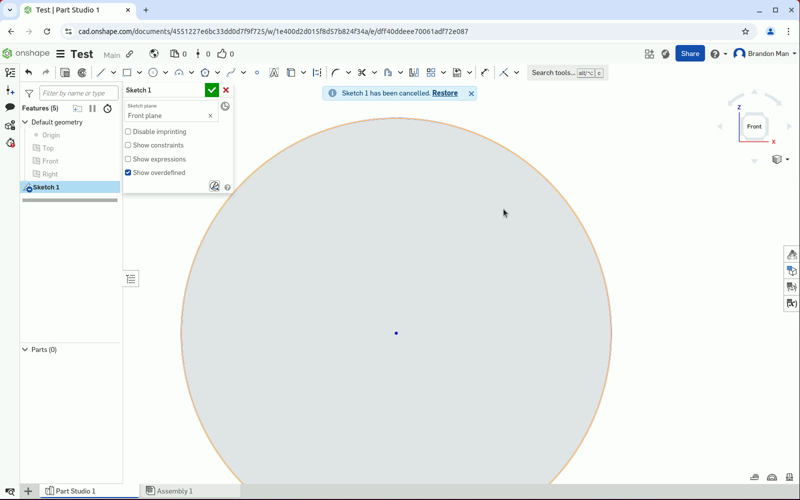
click(503, 208)
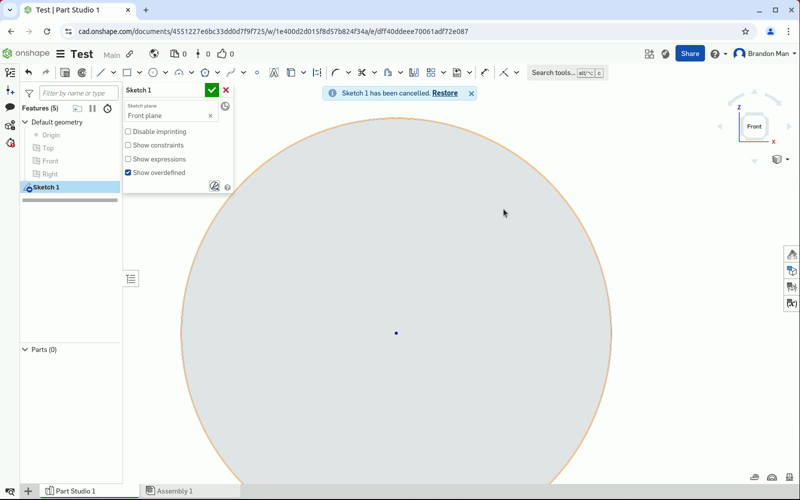
scroll(-6)
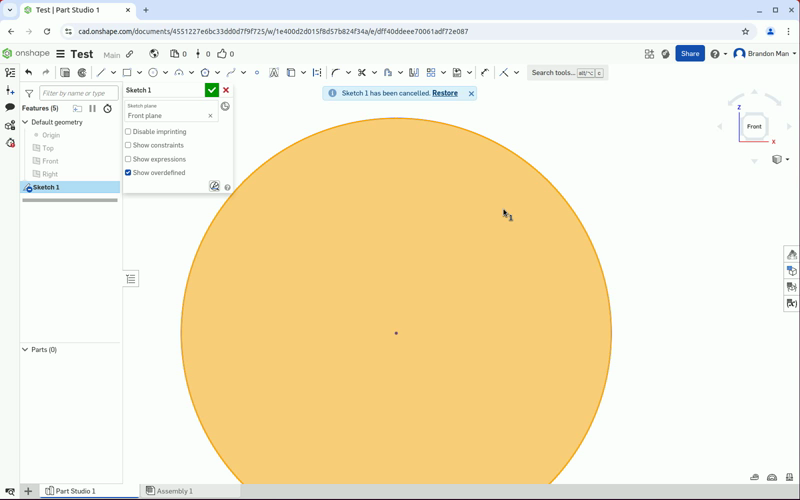
scroll(-6)
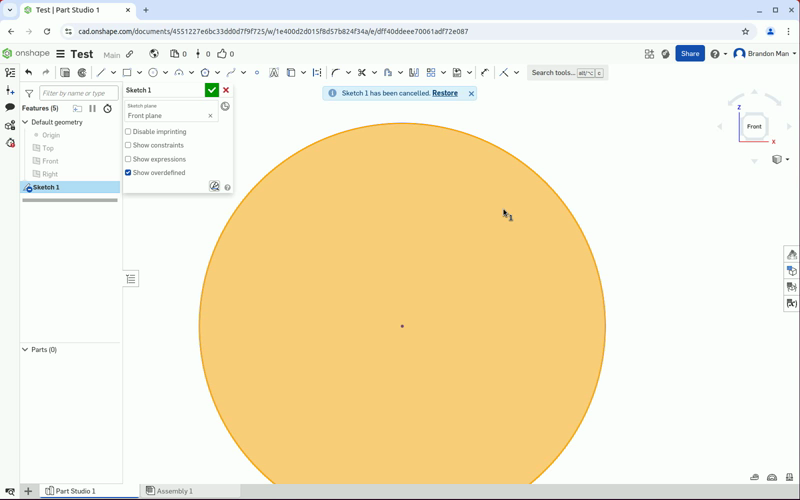
scroll(-6)
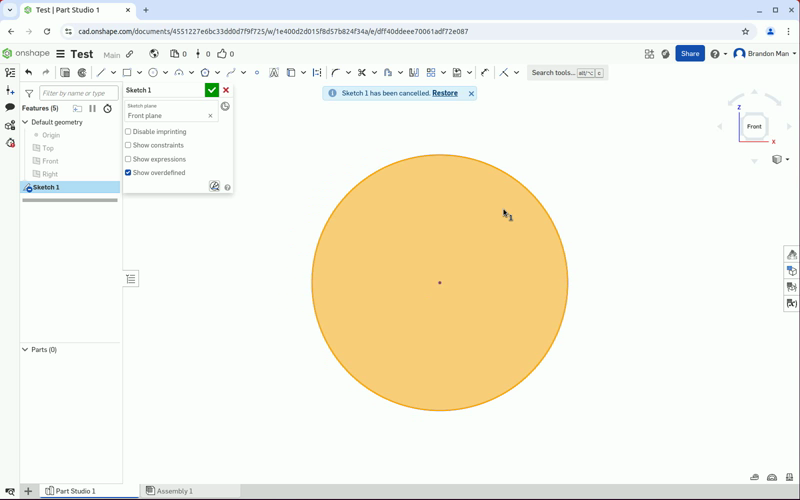
scroll(-6)
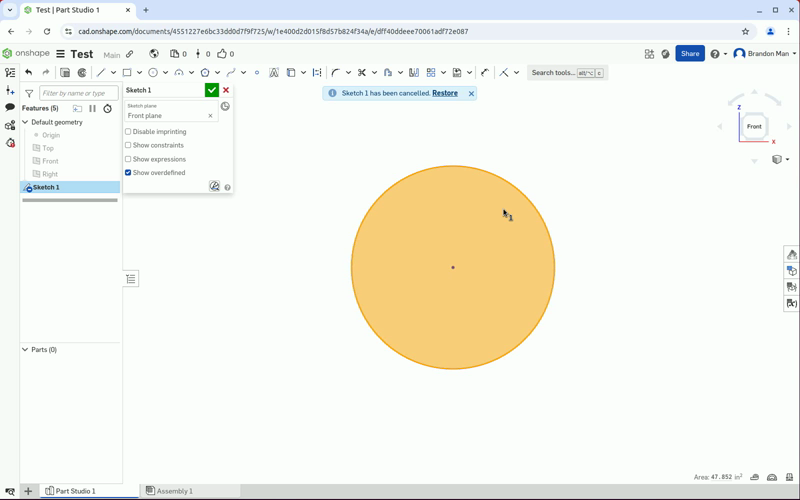
scroll(-6)
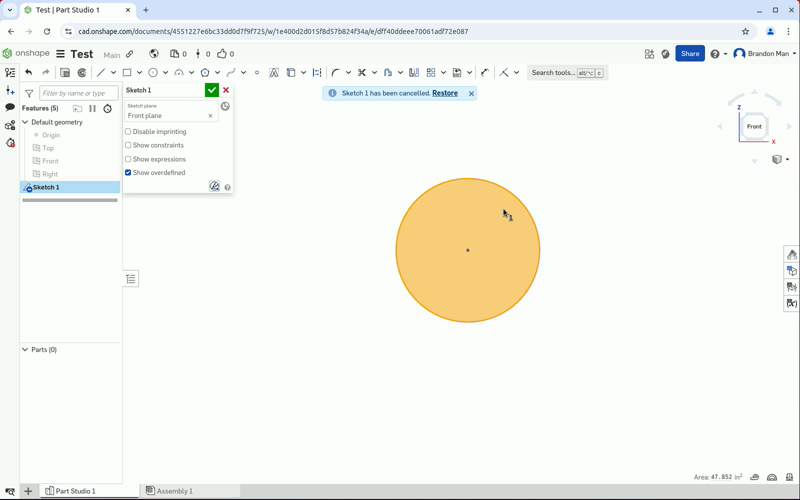
scroll(-6)
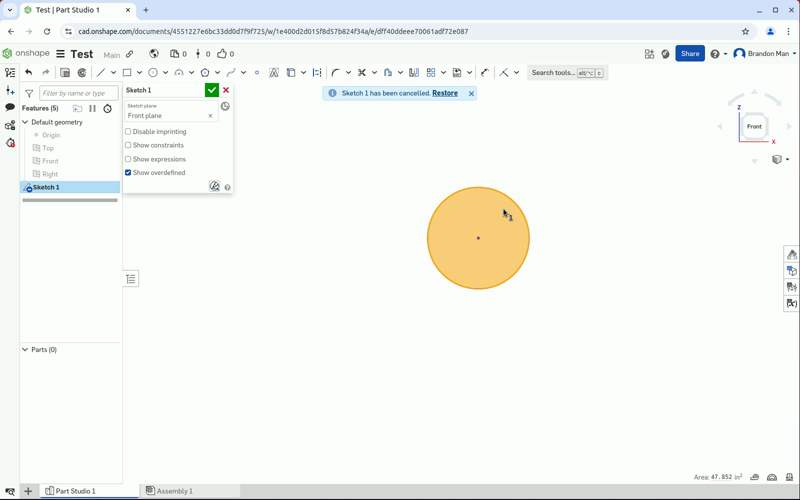
scroll(-6)
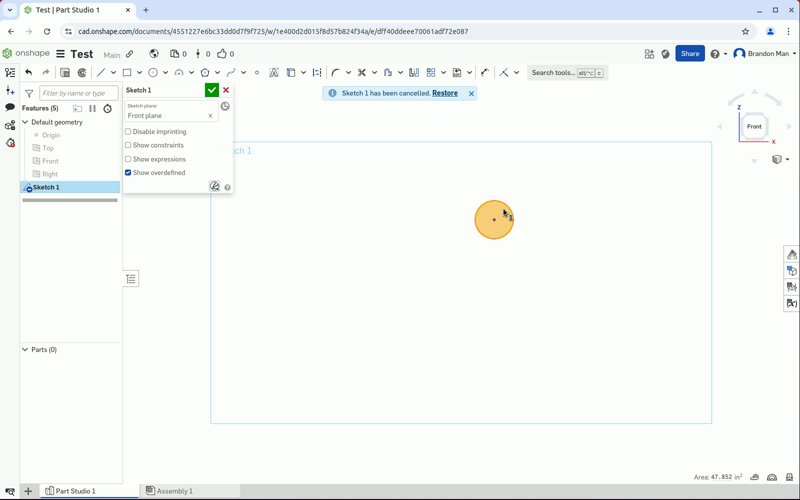
mouse_move(73, 352)
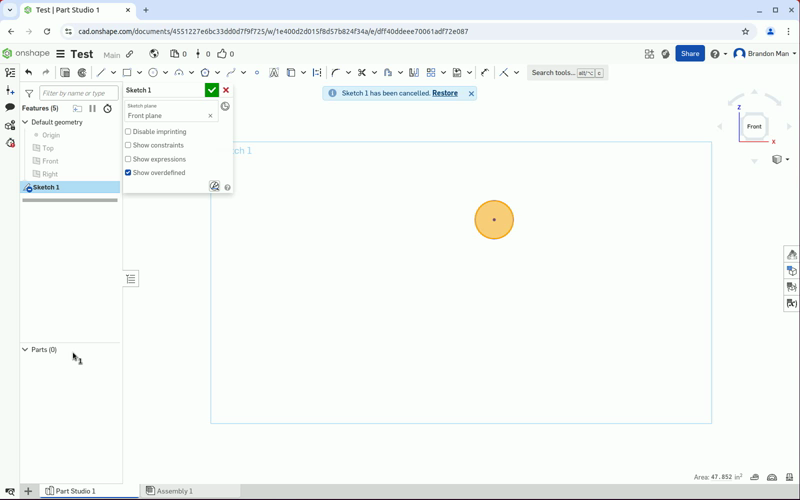
key(shift+y)
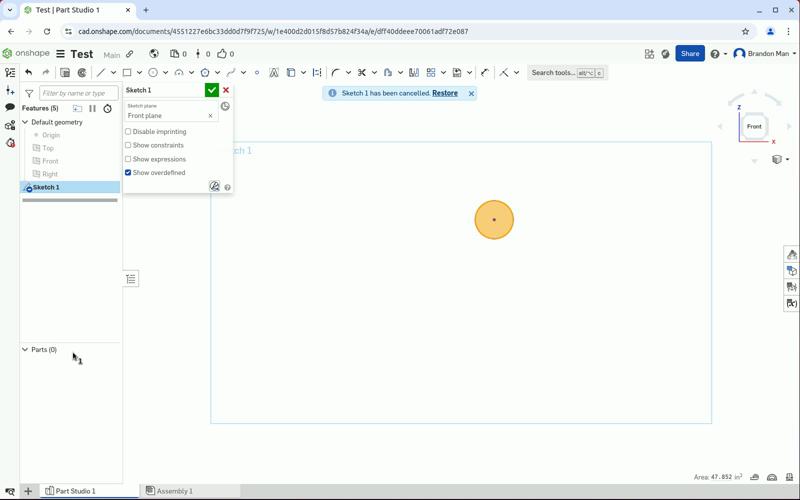
key(shift+e)
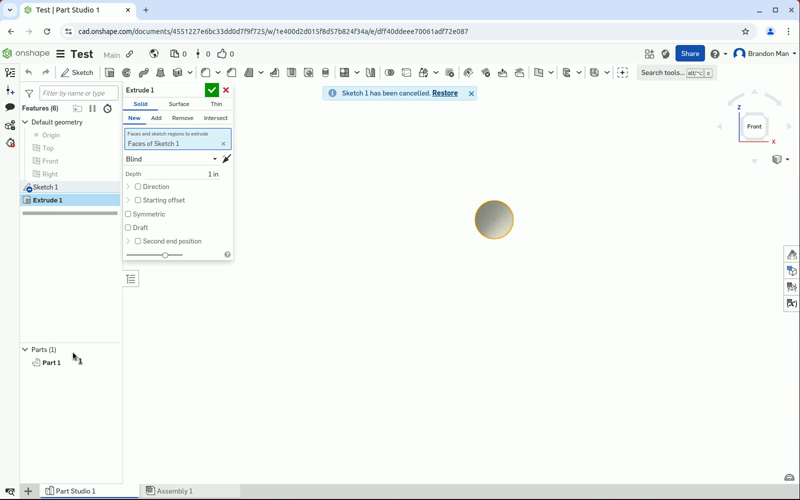
mouse_move(143, 106)
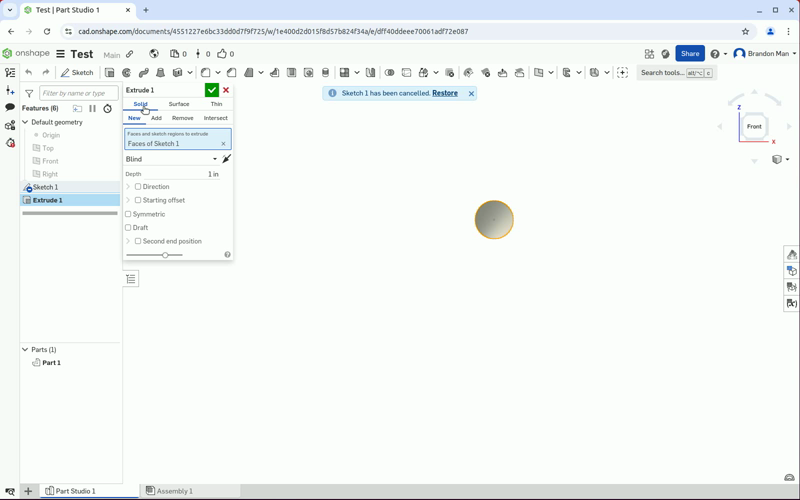
click(143, 106)
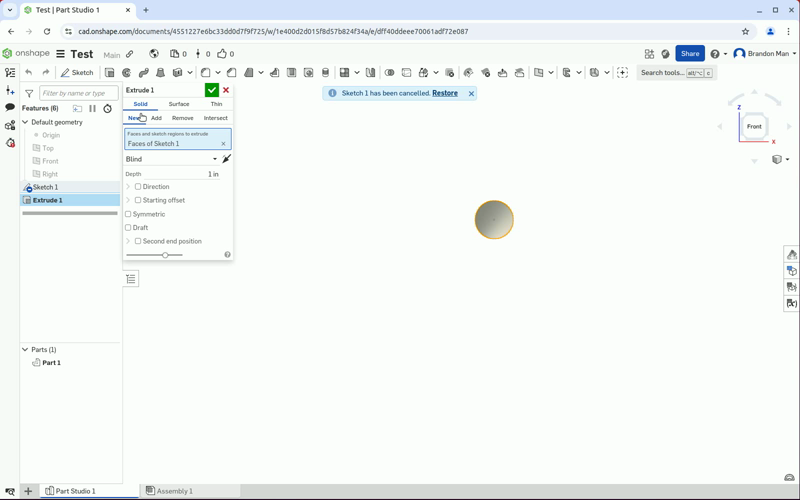
mouse_move(137, 120)
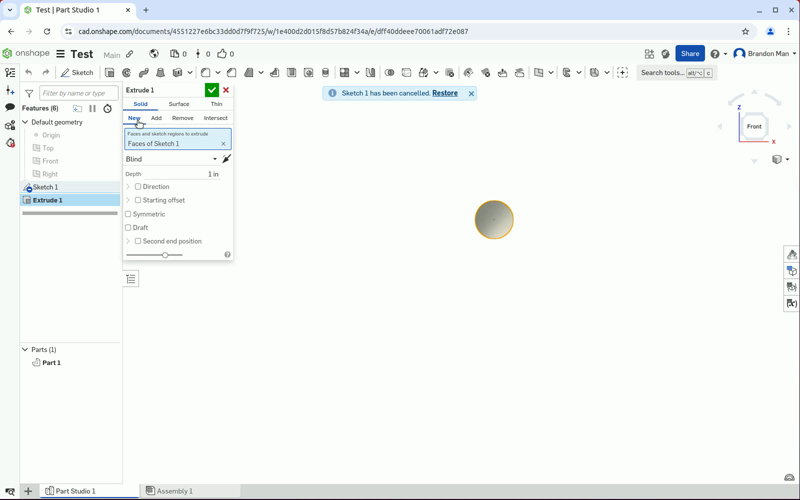
click(137, 120)
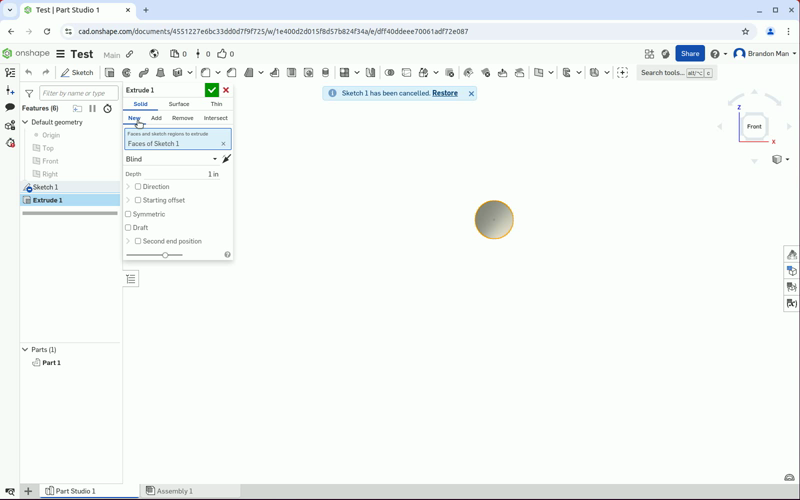
key(tab, 4)
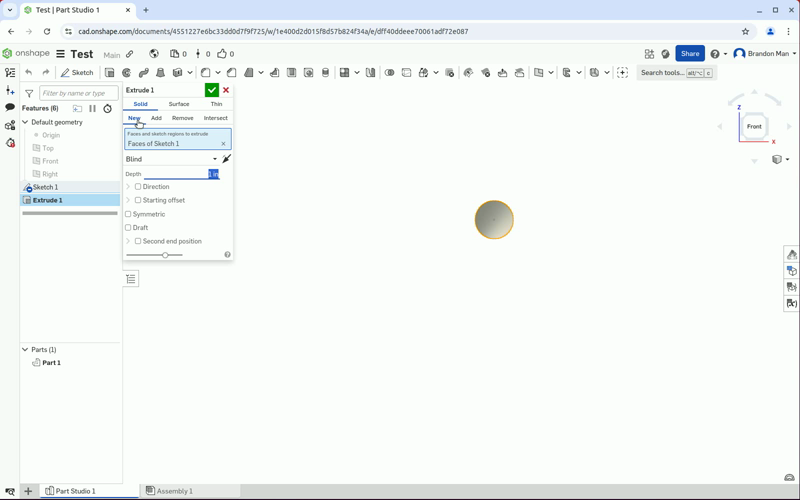
text(23.108)
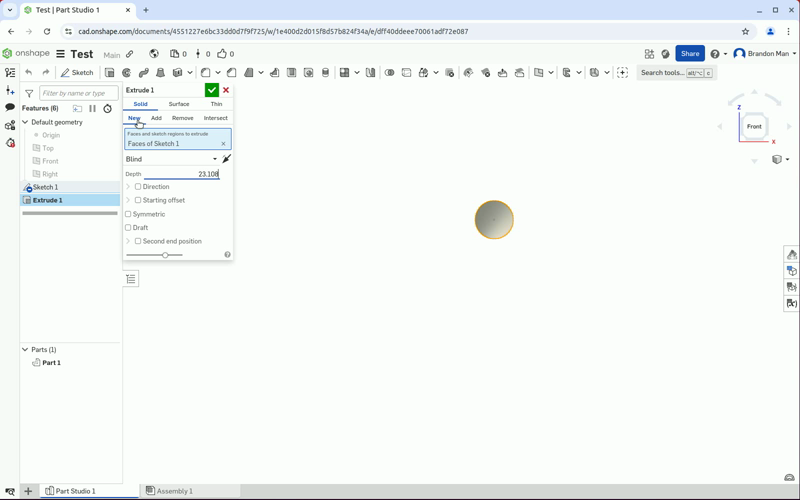
key(enter)
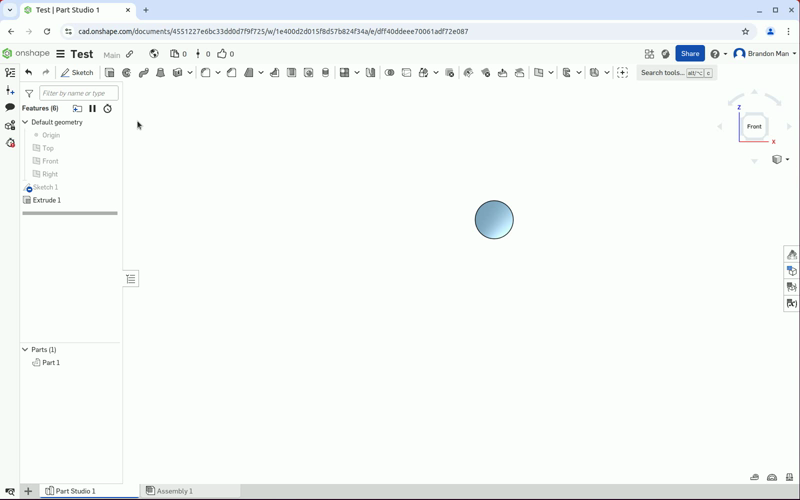
key(shift+h)
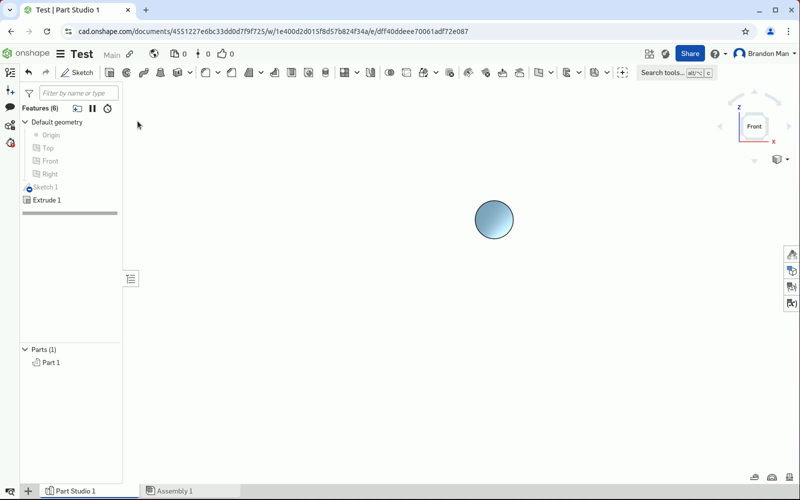
key(shift+h)
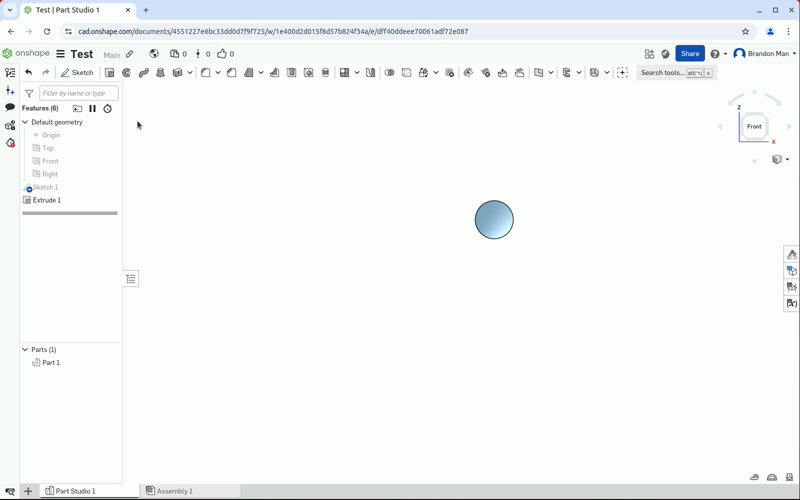
mouse_move(73, 189)
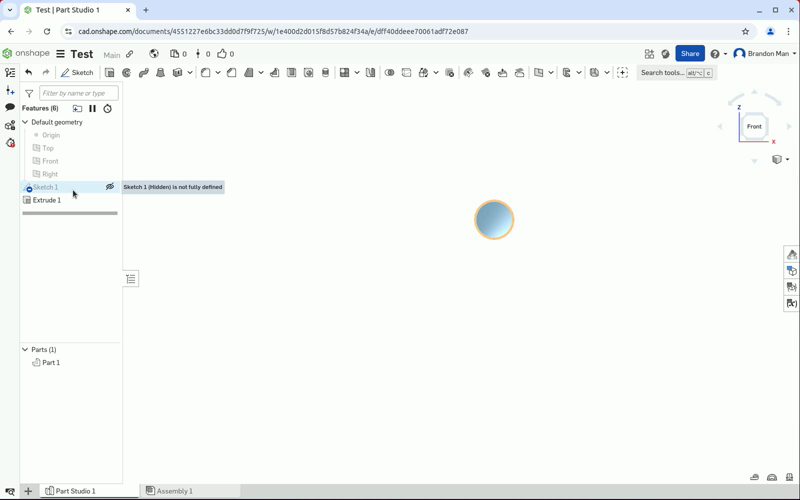
click(73, 189)
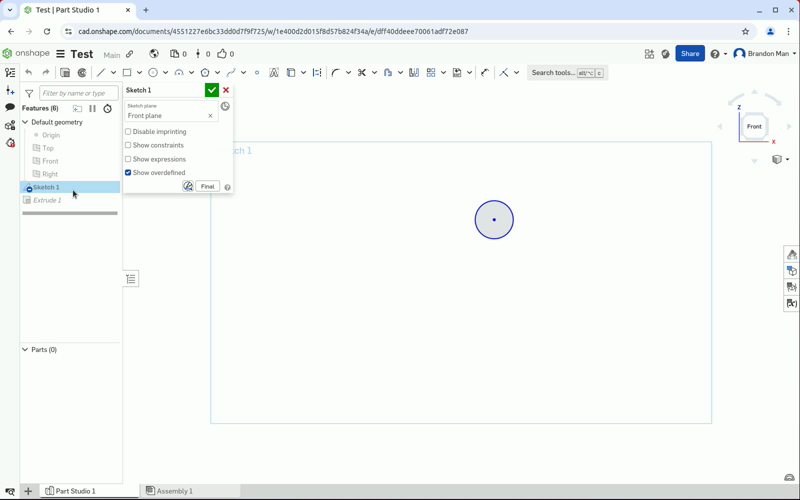
mouse_move(229, 92)
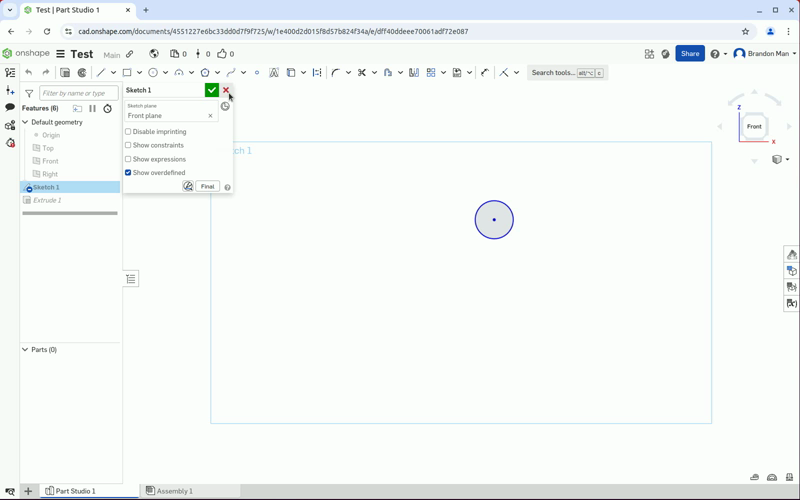
click(229, 92)
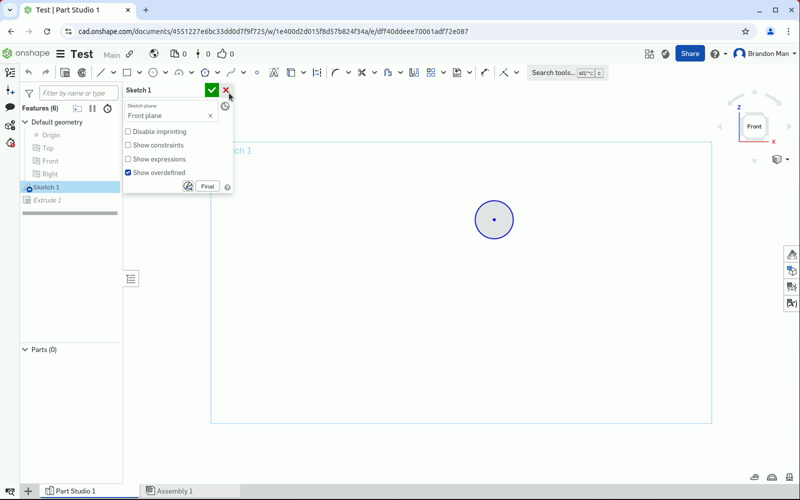
key(shift+s)
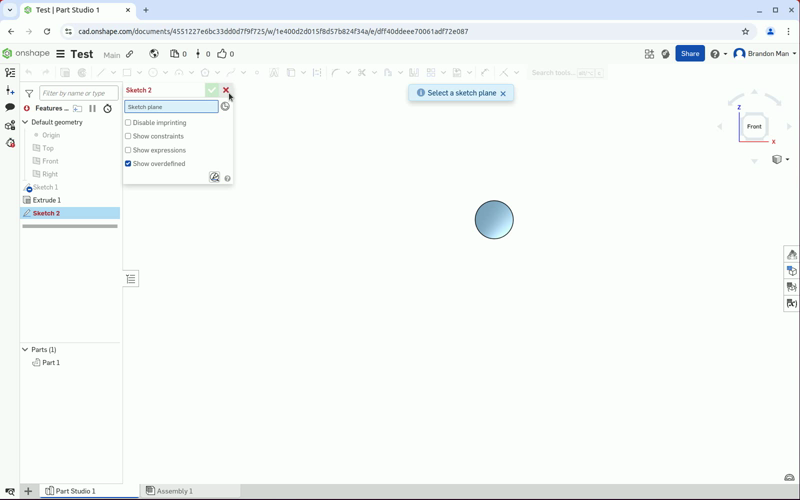
mouse_move(73, 163)
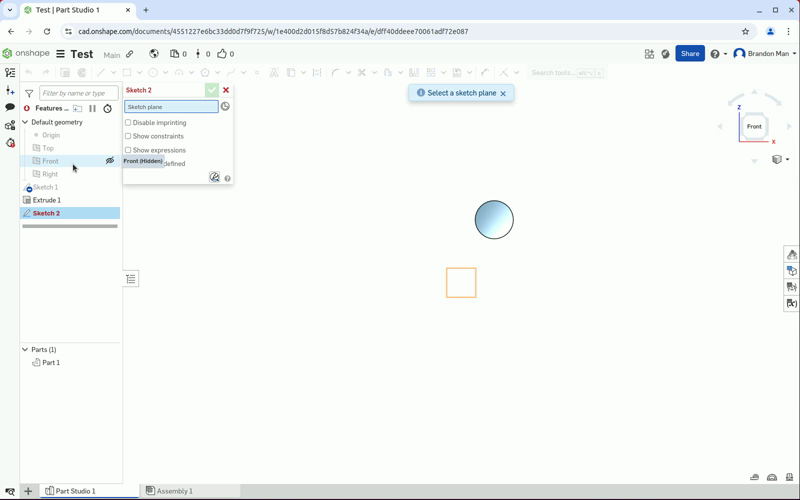
click(73, 163)
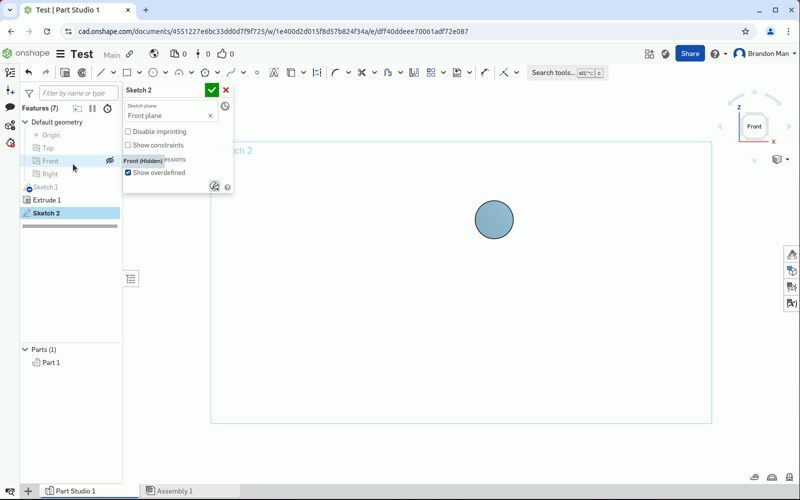
mouse_move(73, 352)
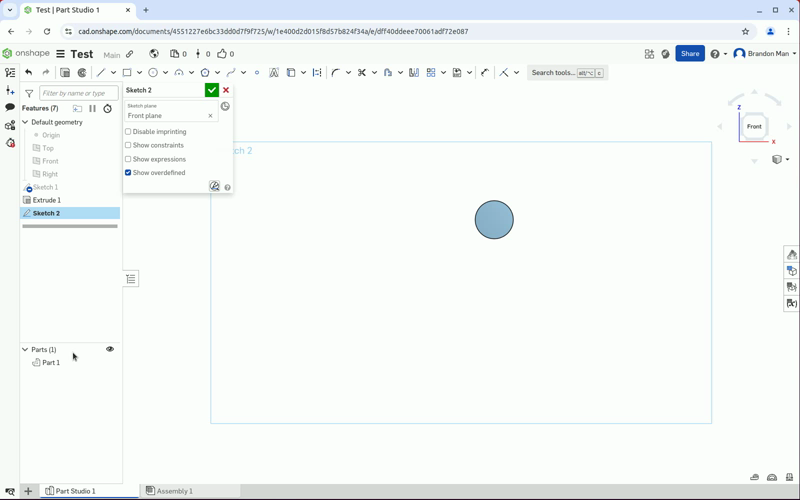
key(y)
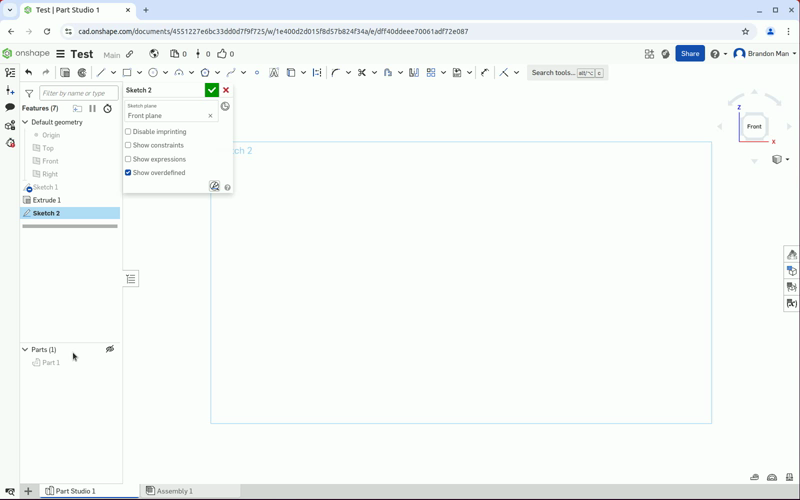
key(l)
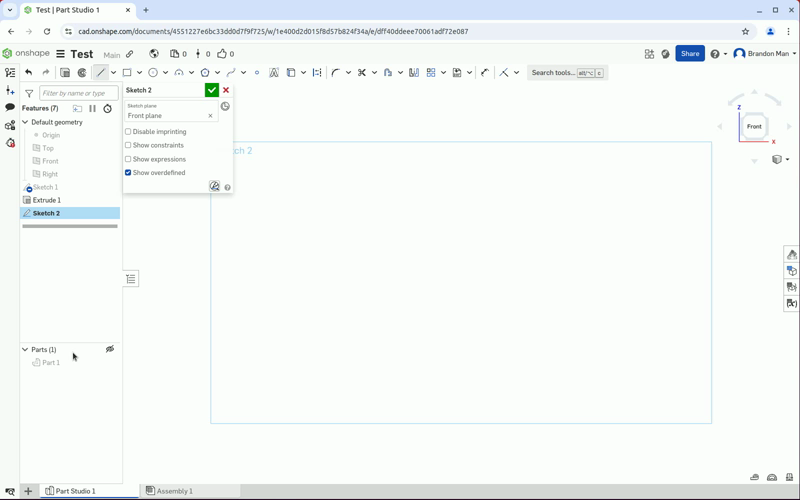
key_down(shift)
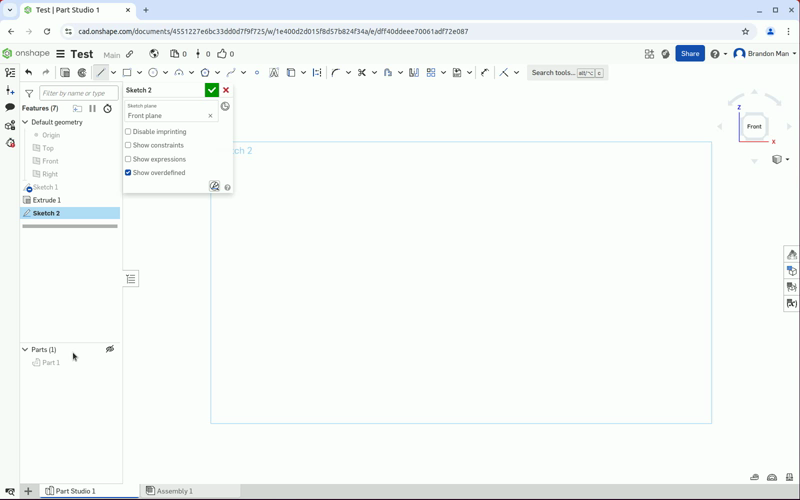
mouse_move(395, 230)
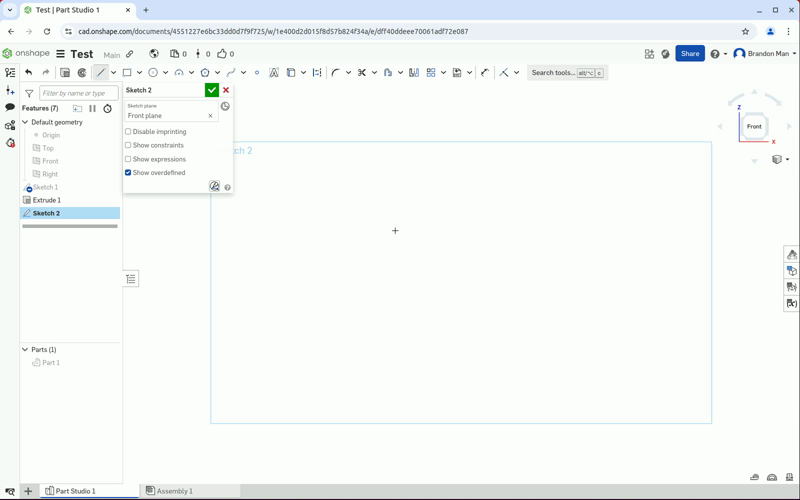
click(395, 230)
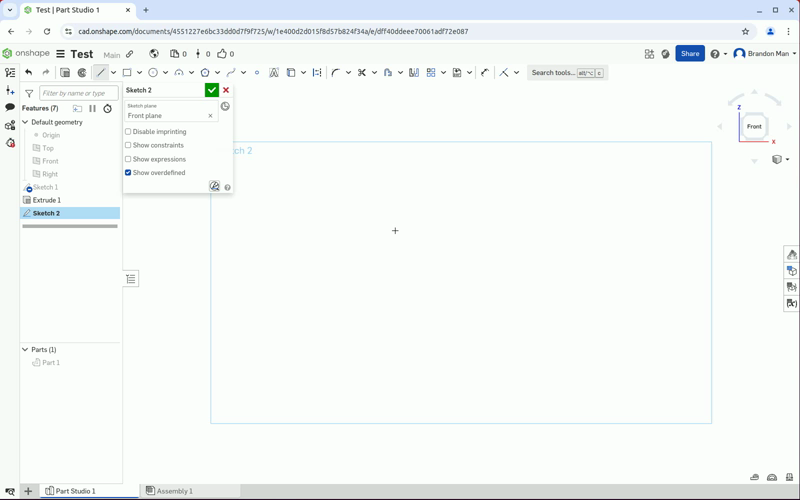
key_up(shift)
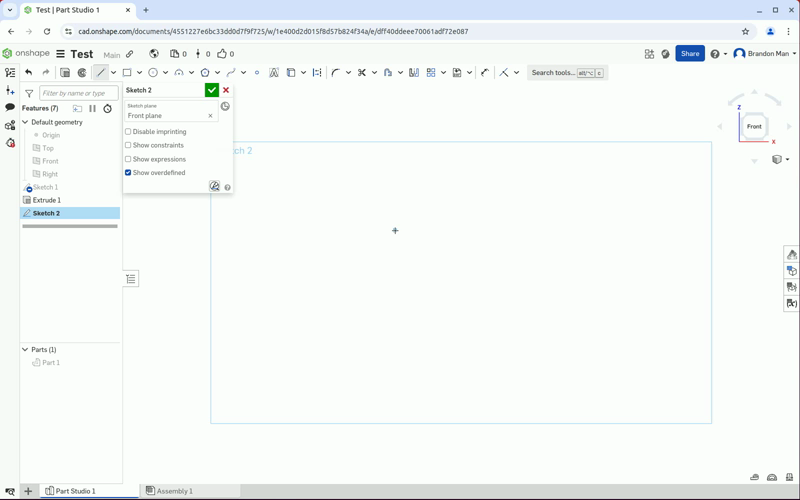
key_down(shift)
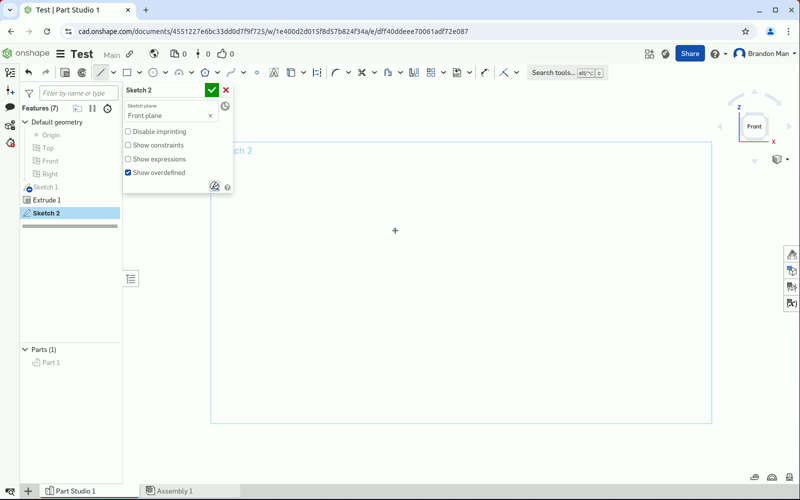
mouse_move(425, 230)
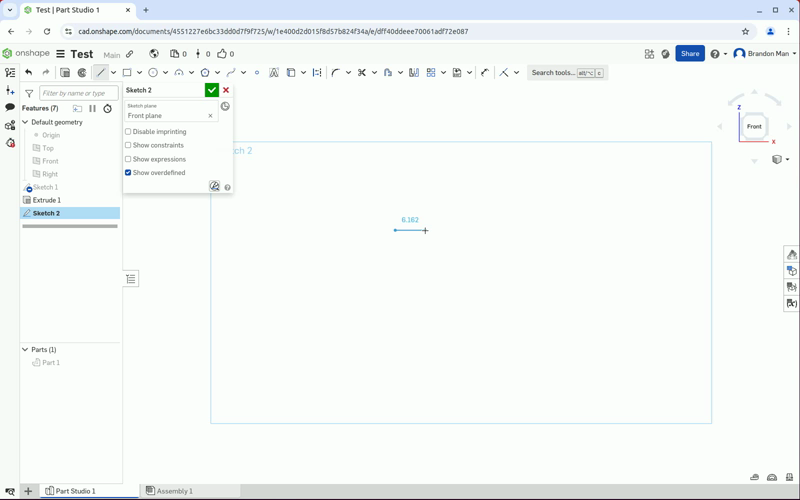
mouse_move(433, 230)
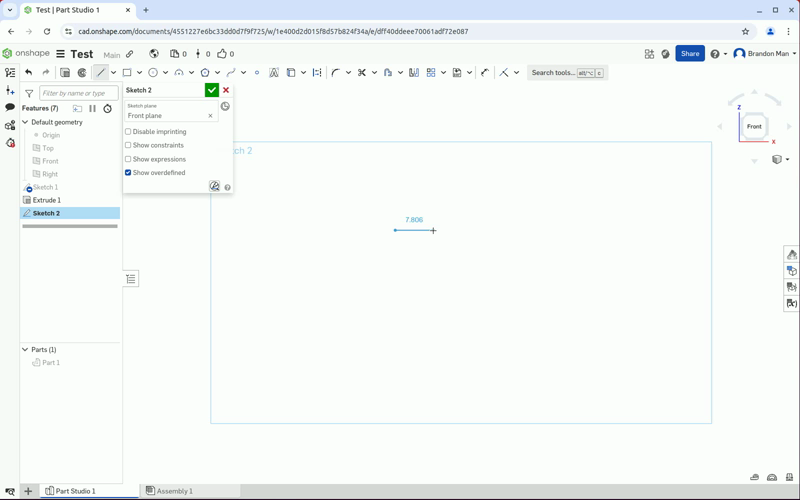
click(433, 230)
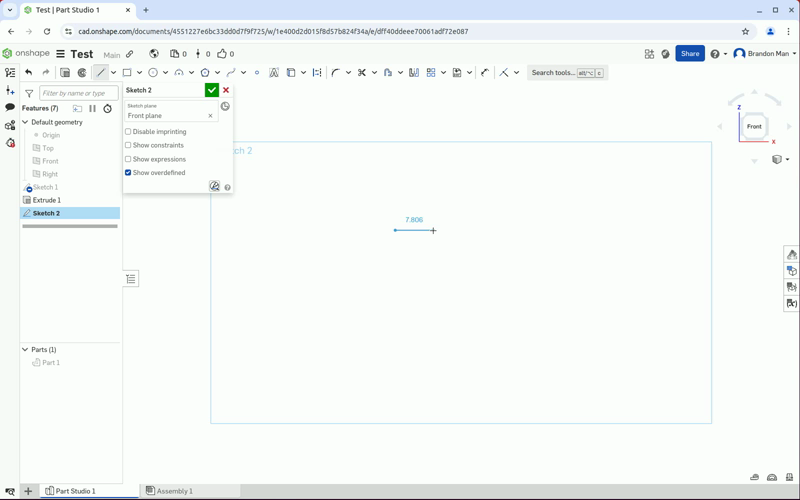
key_up(shift)
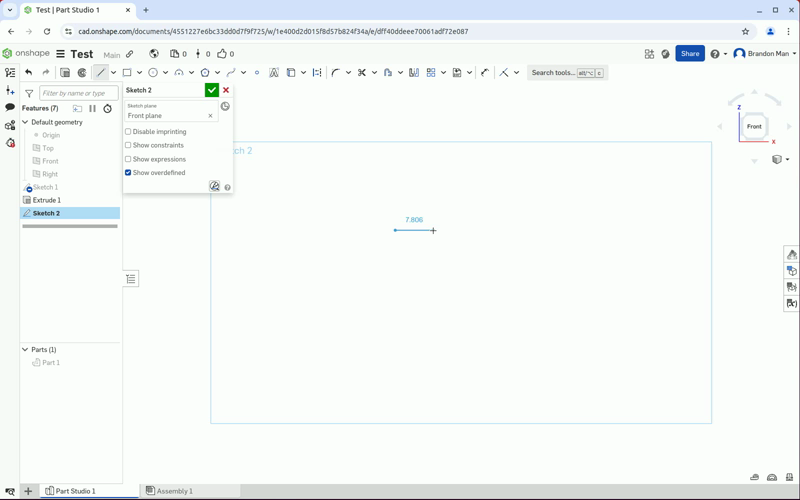
key_down(shift)
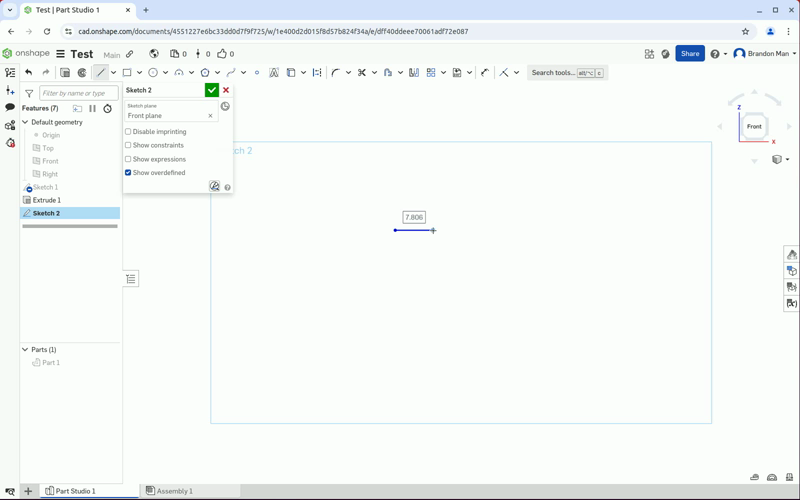
mouse_move(463, 230)
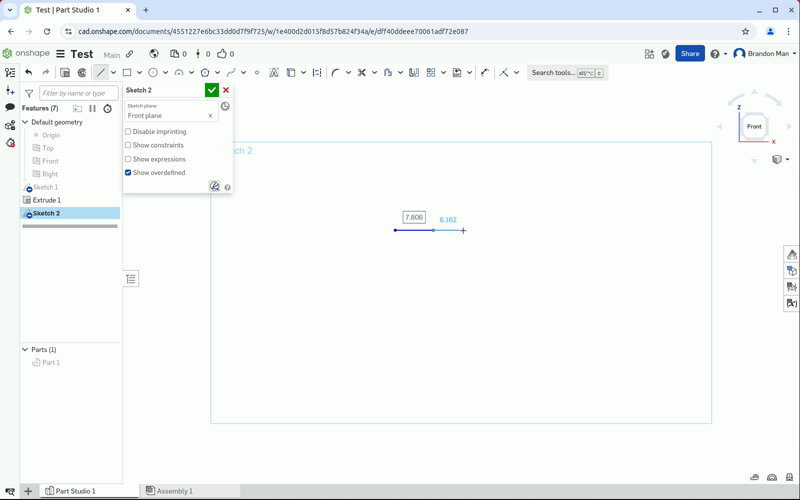
mouse_move(433, 191)
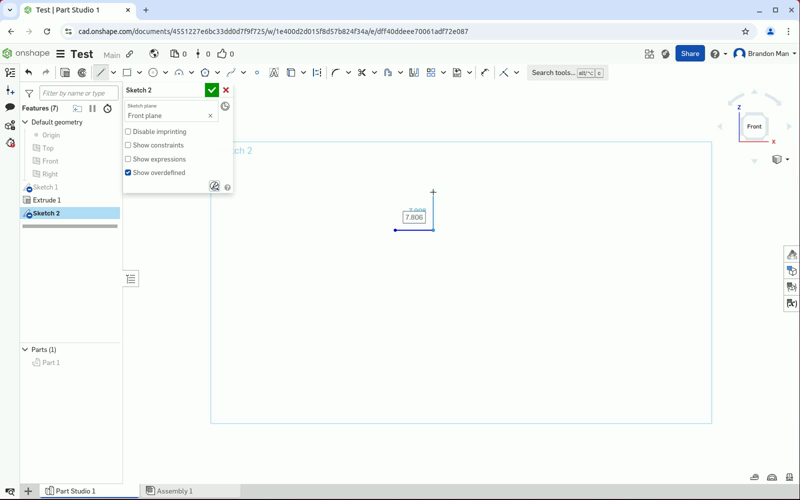
click(433, 191)
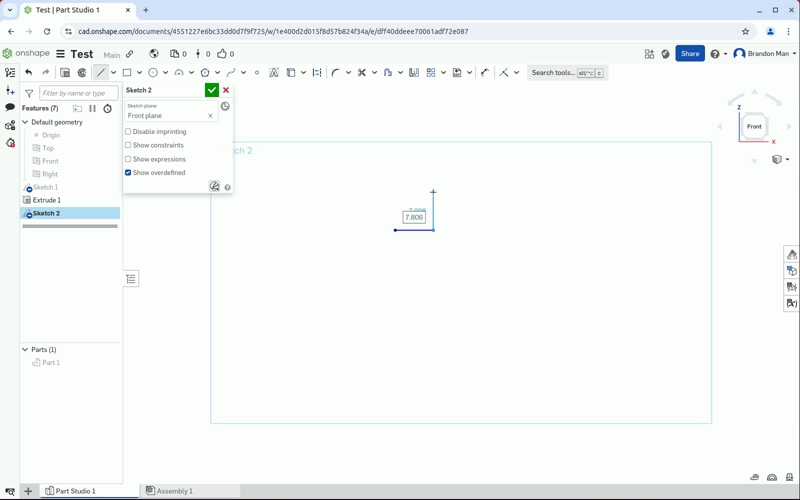
key_up(shift)
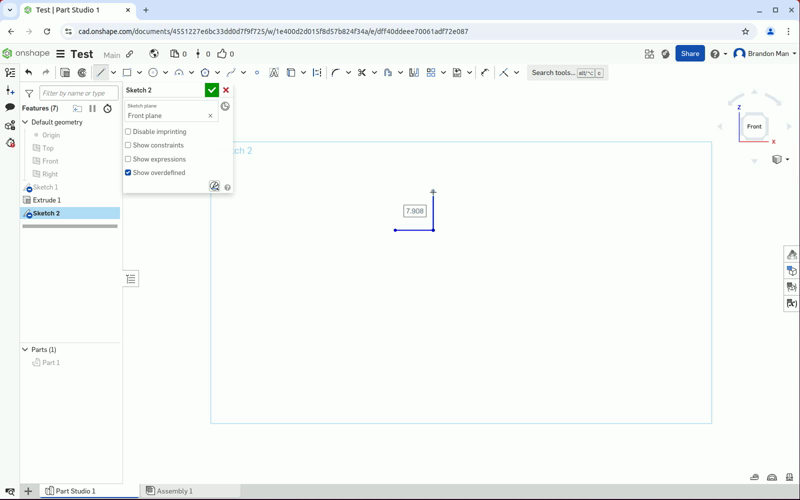
key_down(shift)
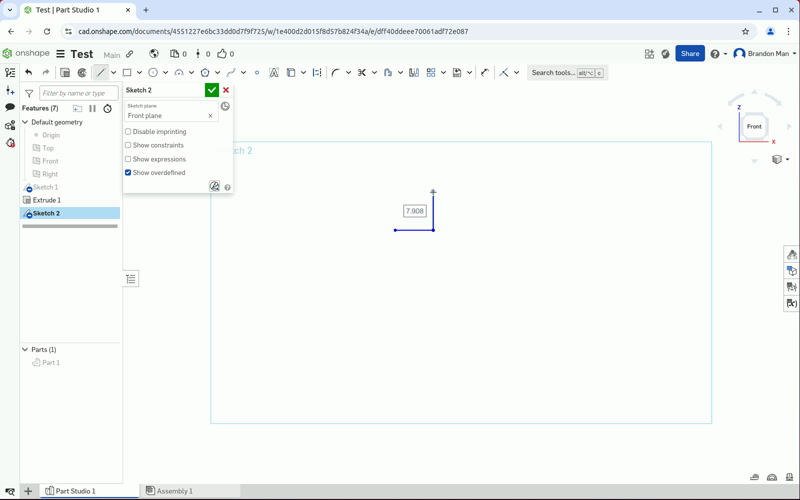
mouse_move(463, 191)
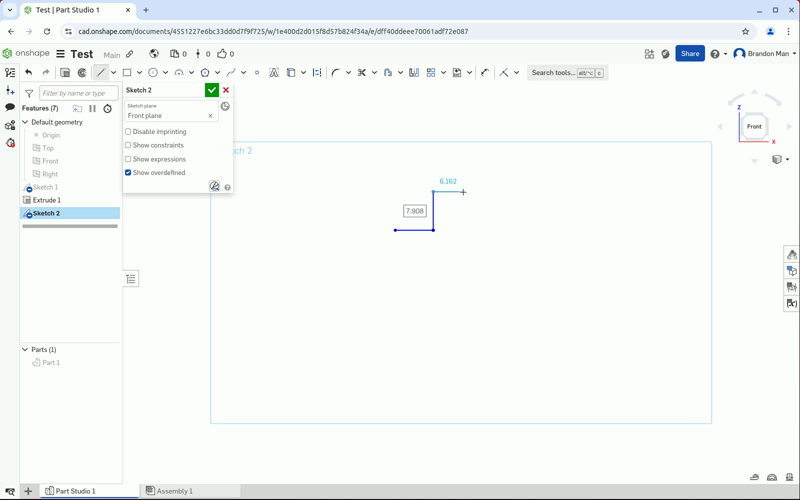
mouse_move(395, 191)
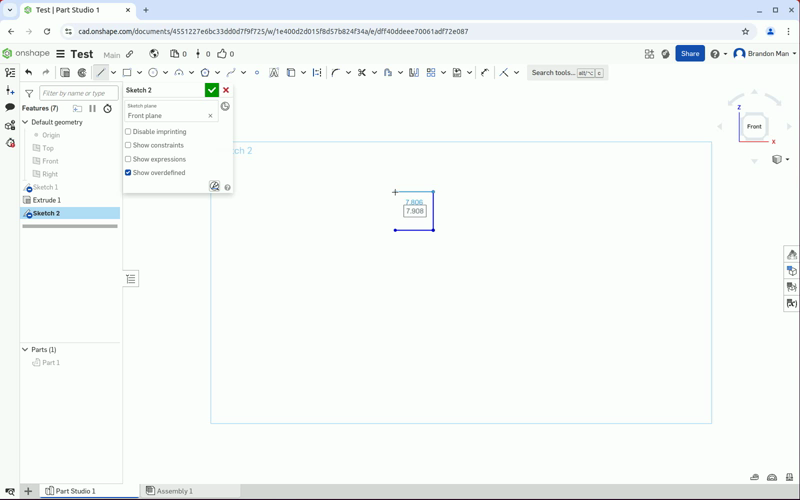
click(395, 191)
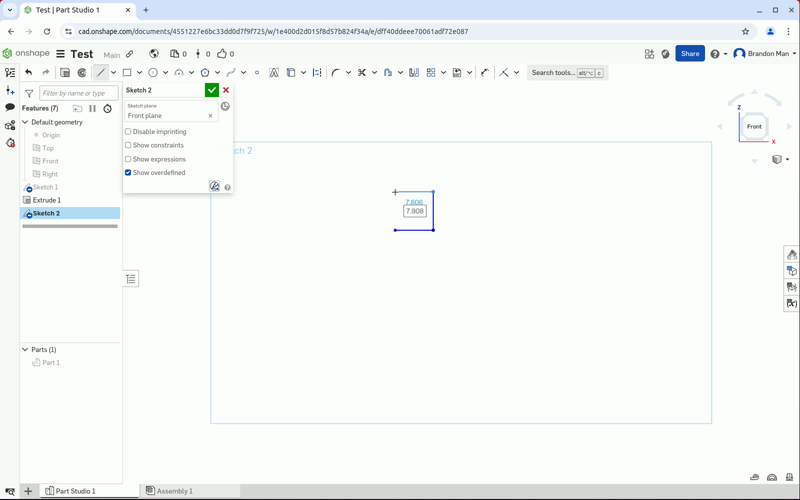
key_up(shift)
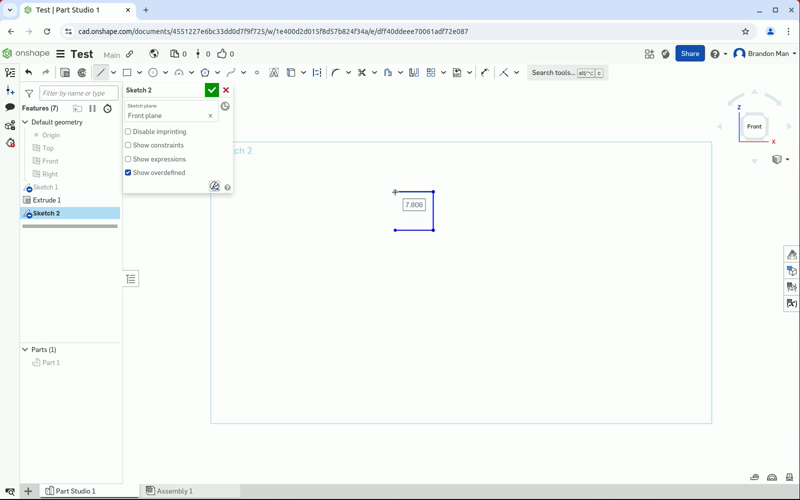
mouse_move(425, 191)
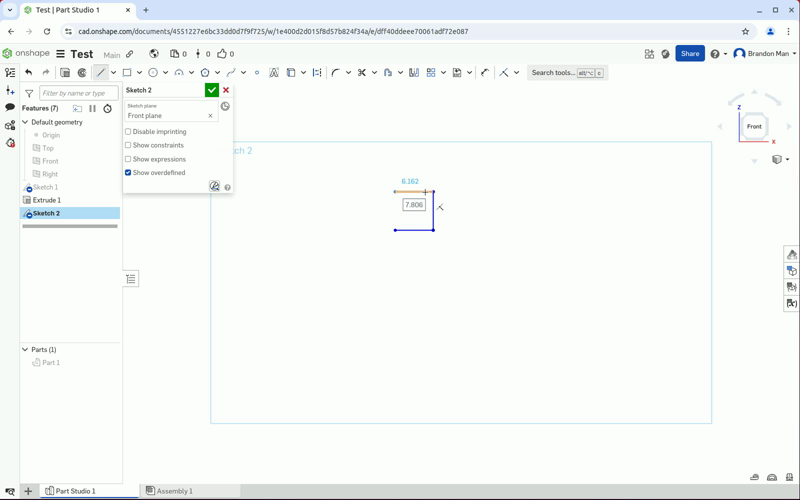
key_down(shift)
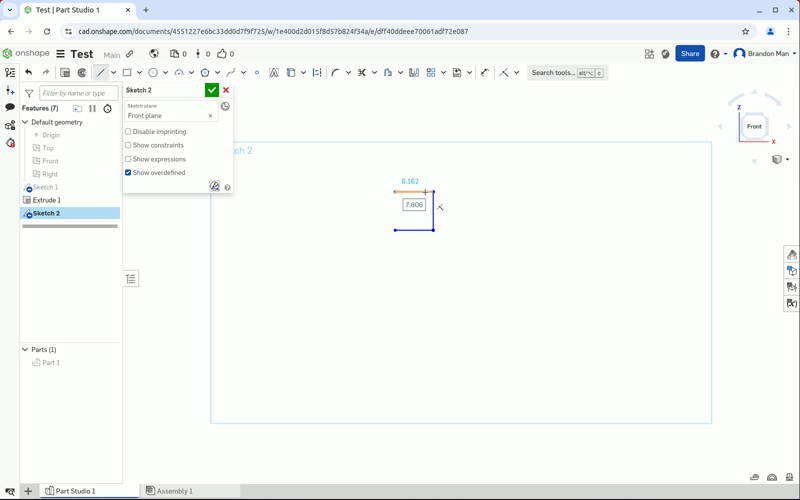
mouse_move(395, 230)
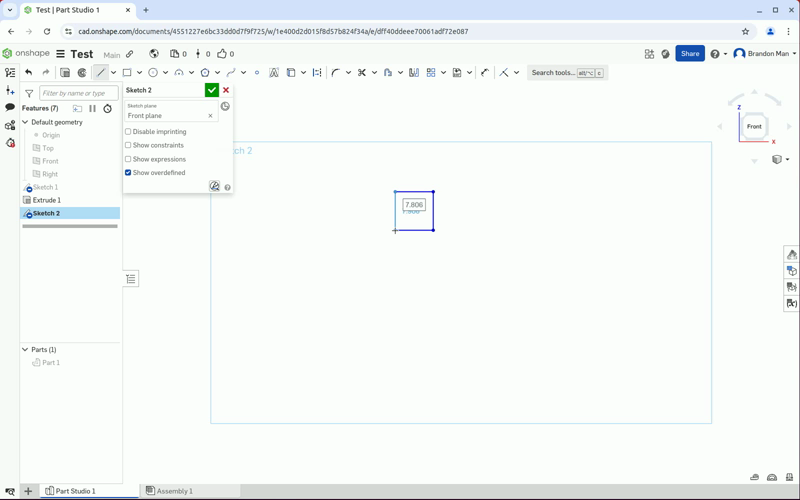
key_up(shift)
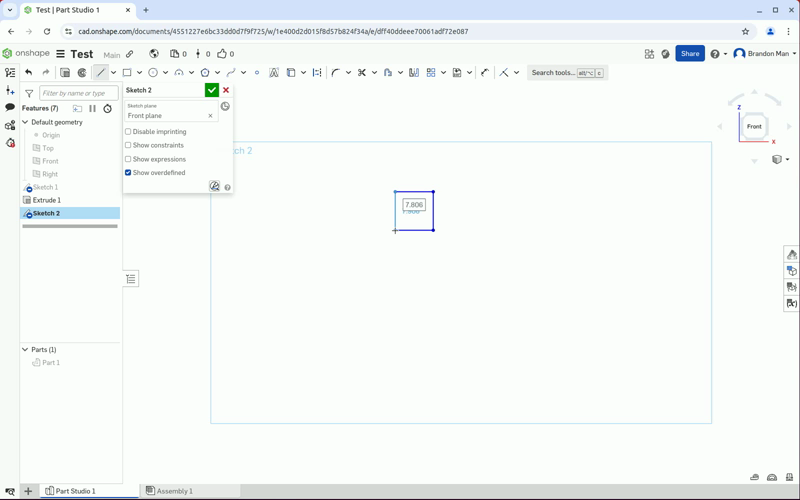
click(395, 230)
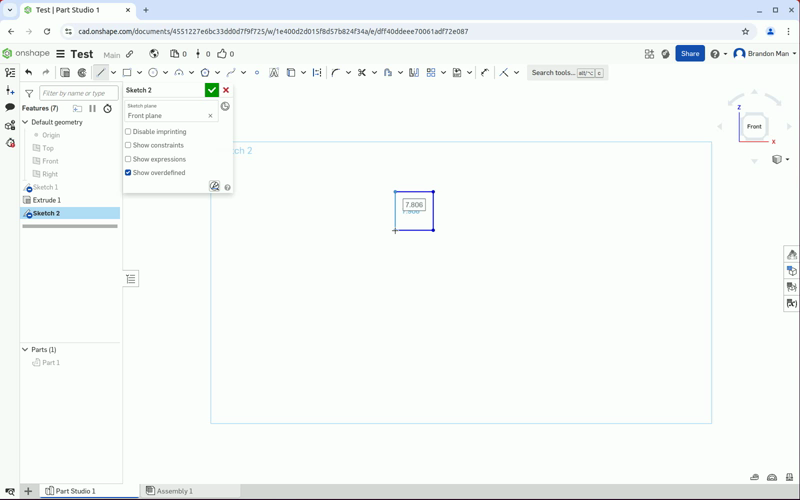
key(esc)
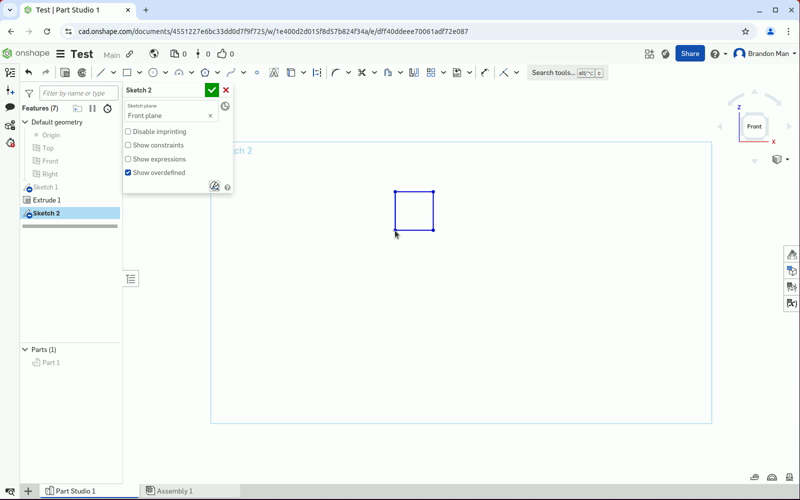
mouse_move(401, 216)
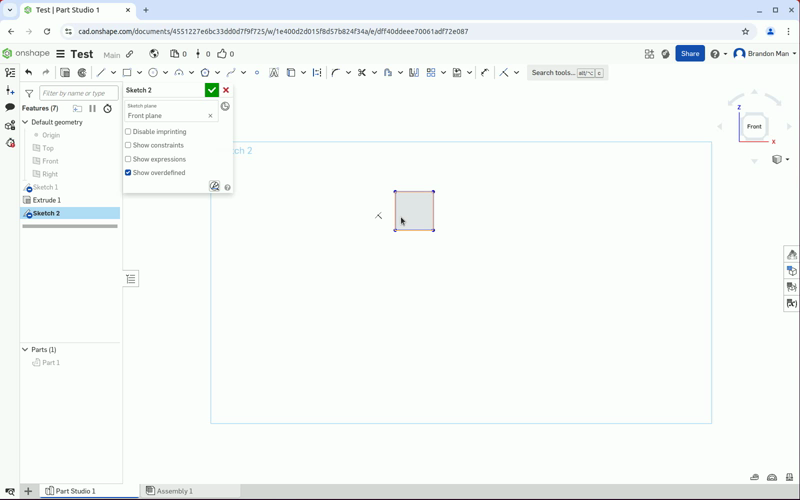
scroll(6)
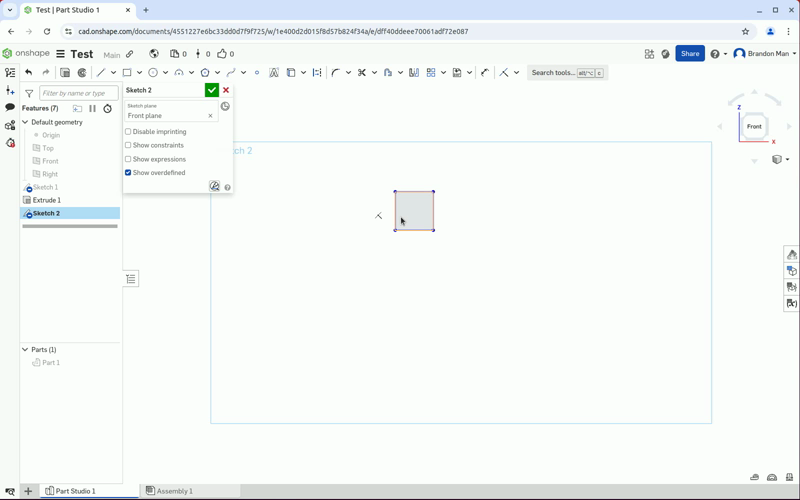
scroll(6)
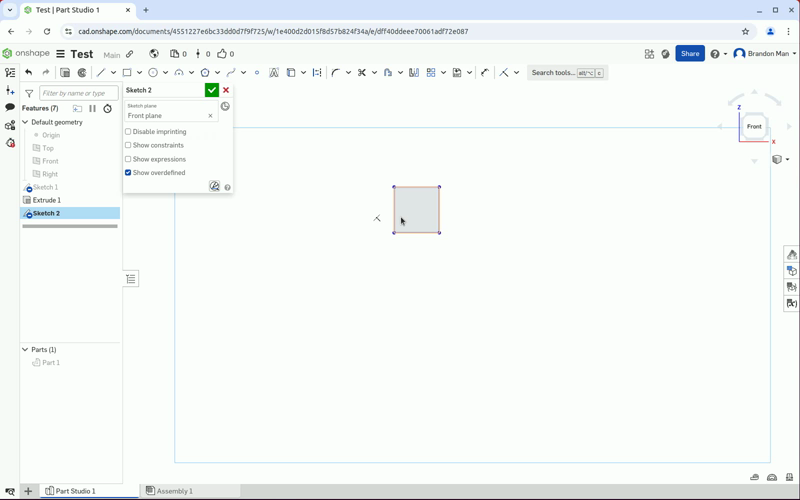
scroll(6)
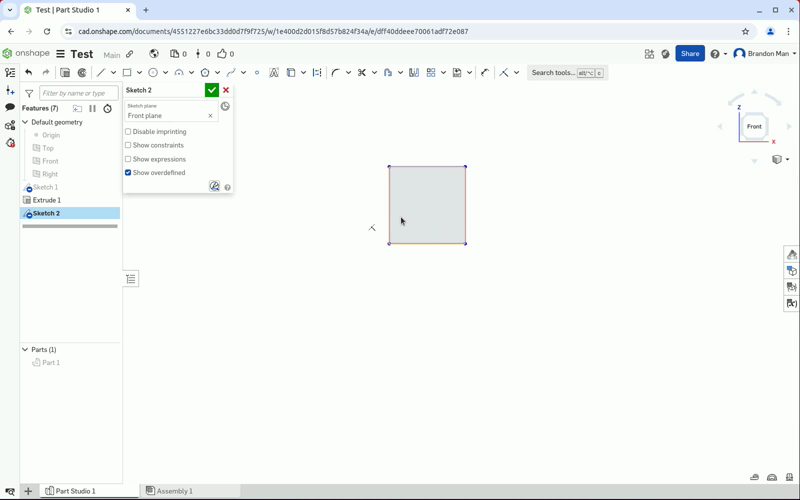
scroll(6)
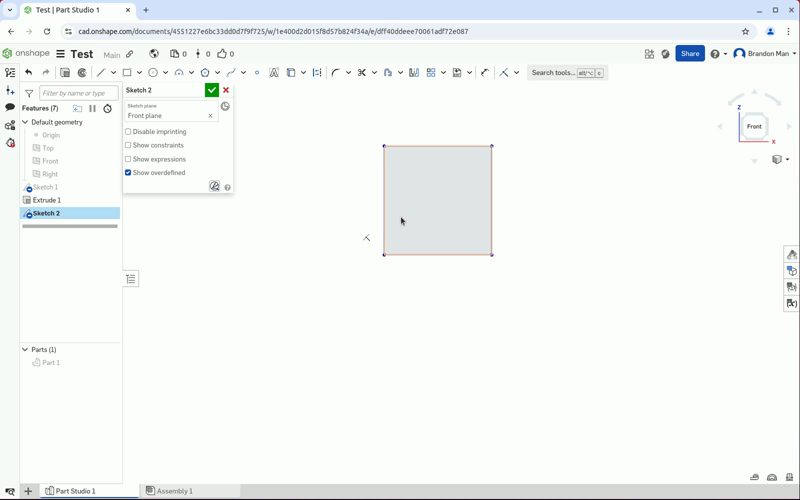
scroll(6)
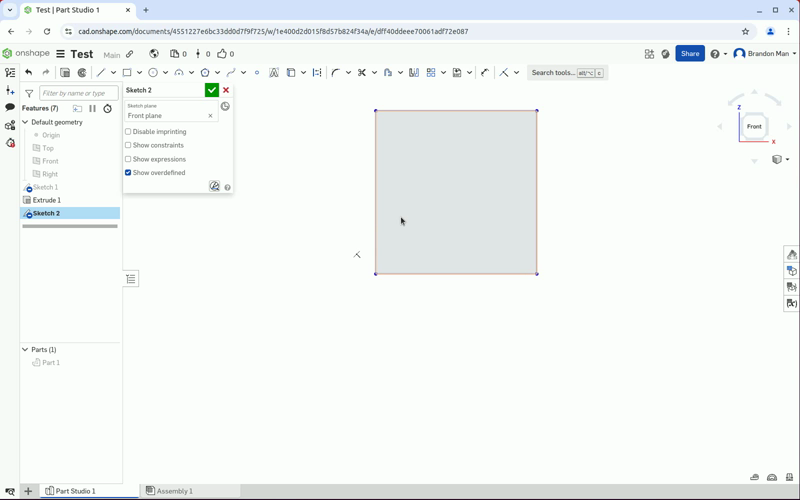
scroll(6)
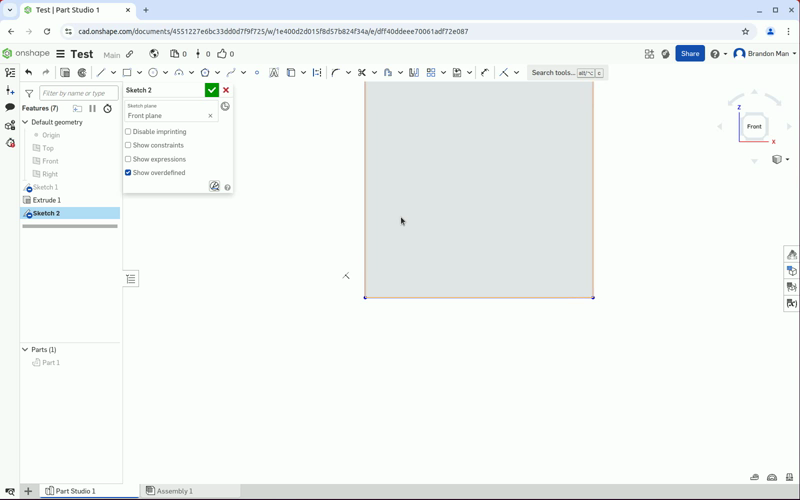
scroll(6)
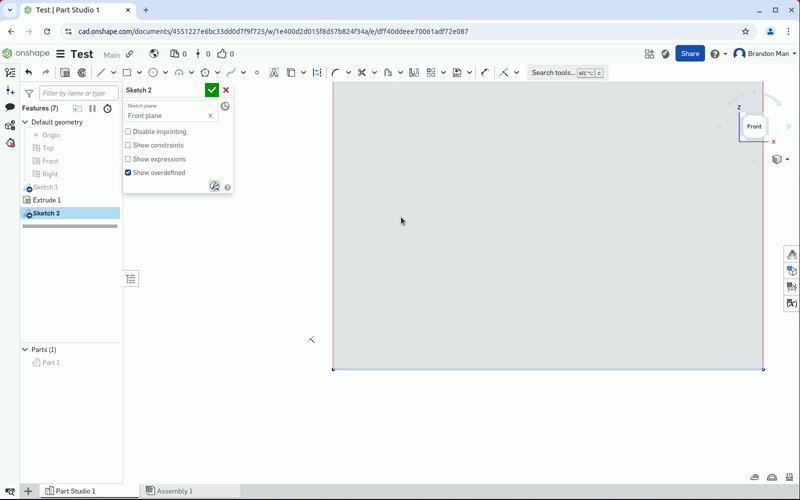
click(401, 216)
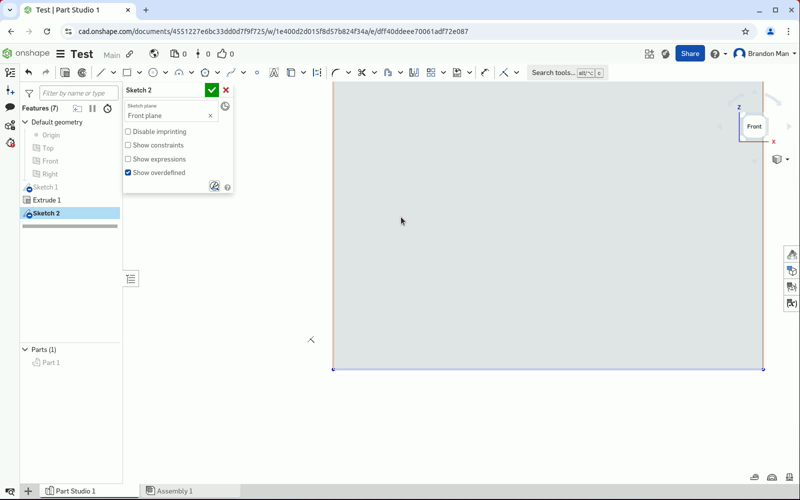
scroll(-6)
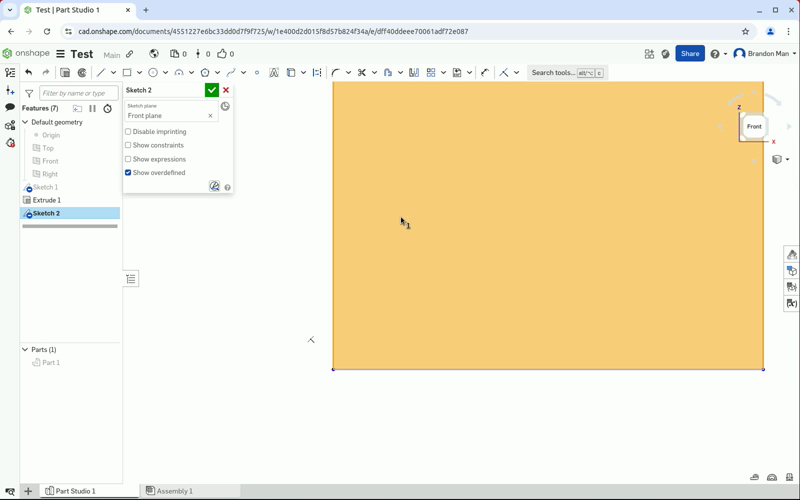
scroll(-6)
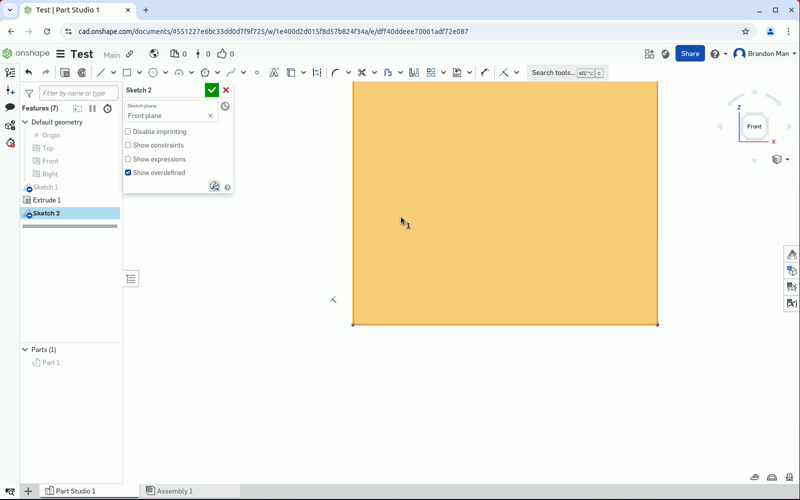
scroll(-6)
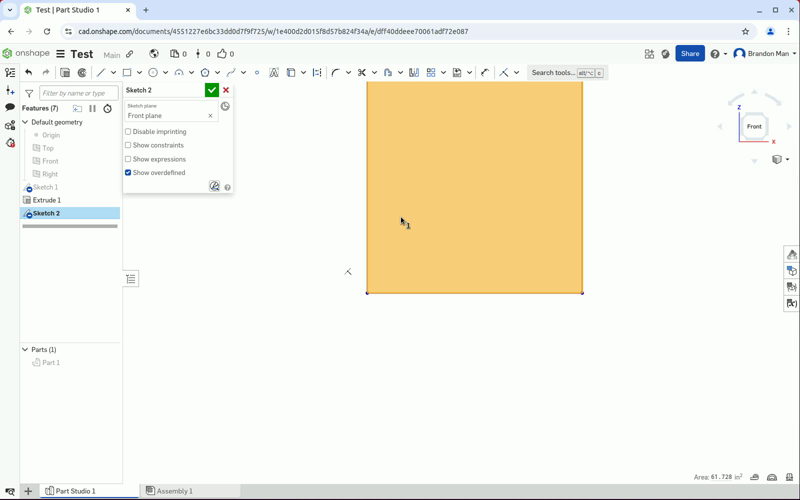
scroll(-6)
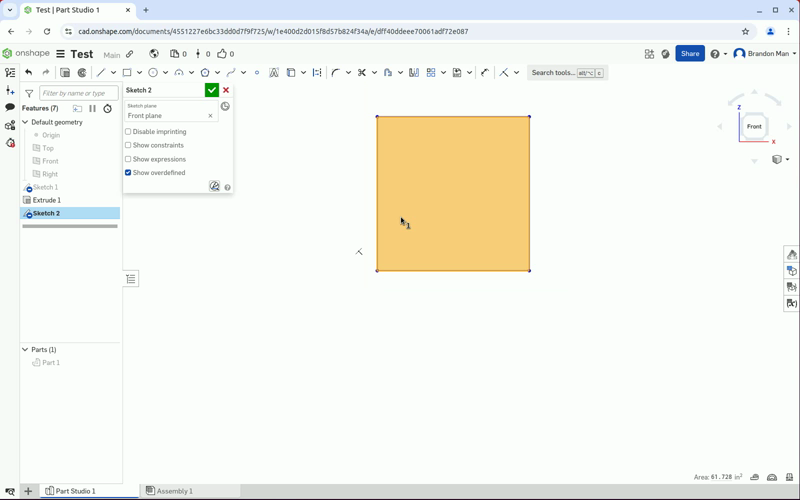
scroll(-6)
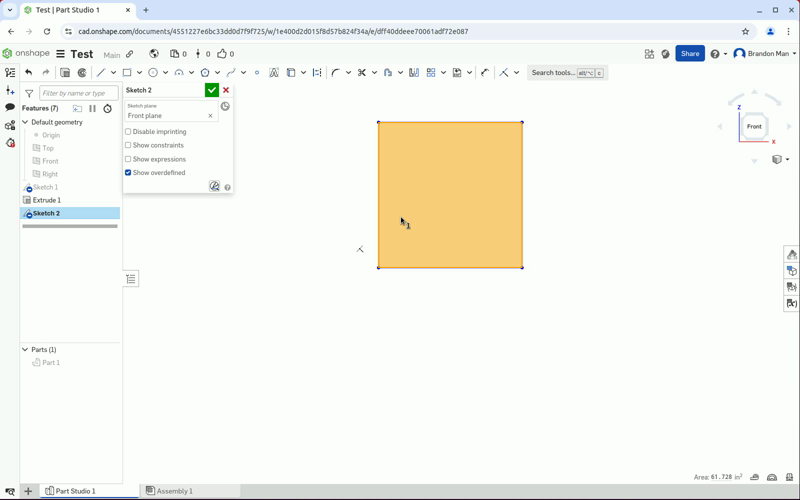
scroll(-6)
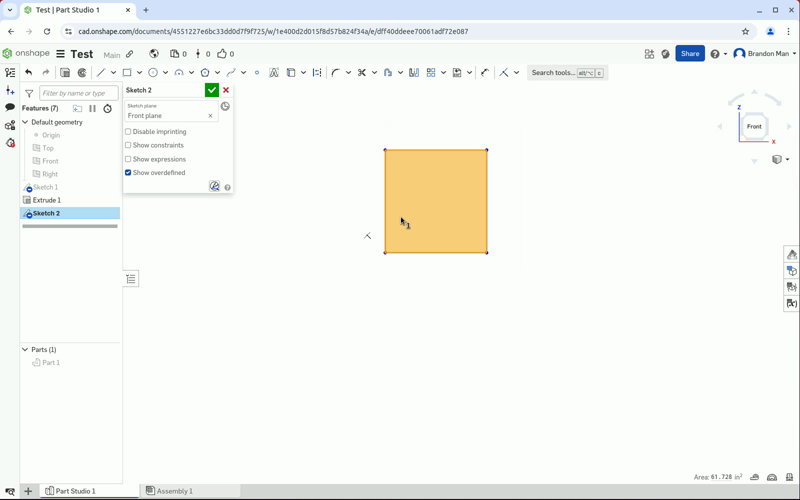
scroll(-6)
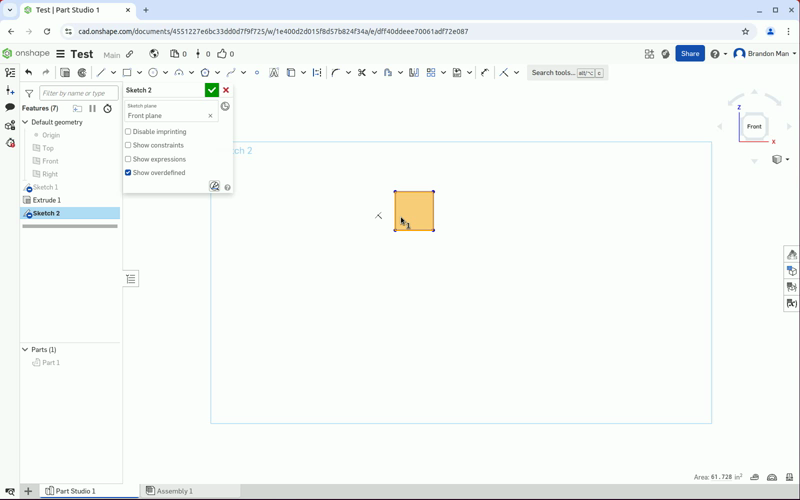
mouse_move(73, 352)
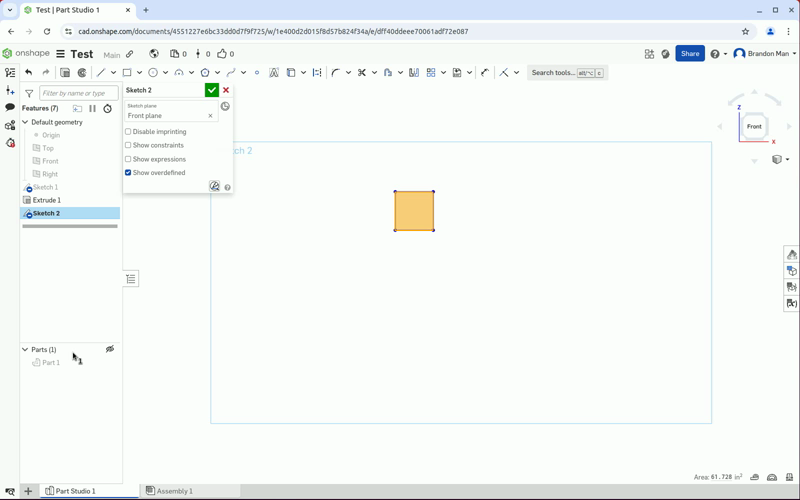
key(shift+y)
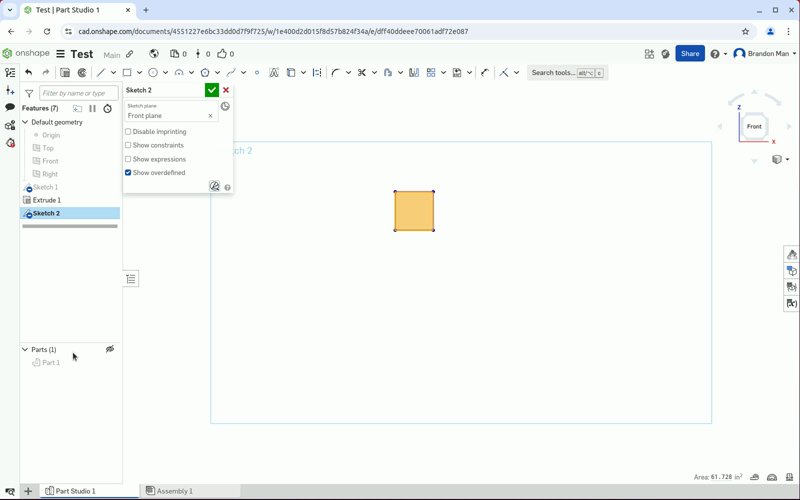
key(shift+e)
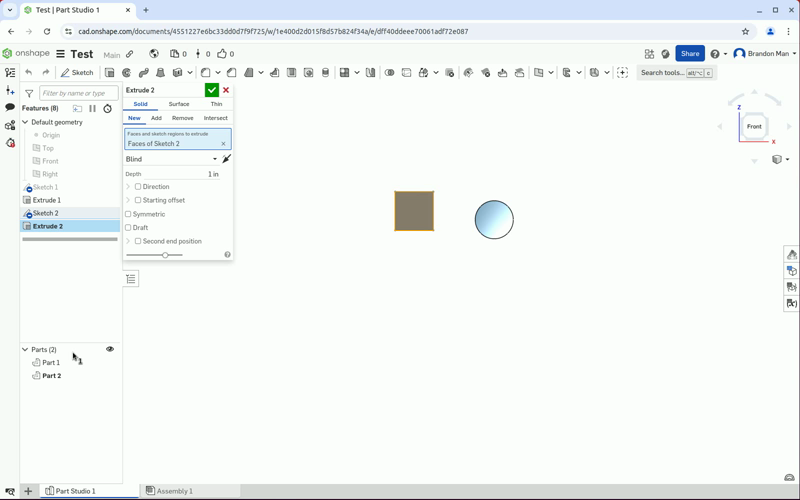
mouse_move(143, 106)
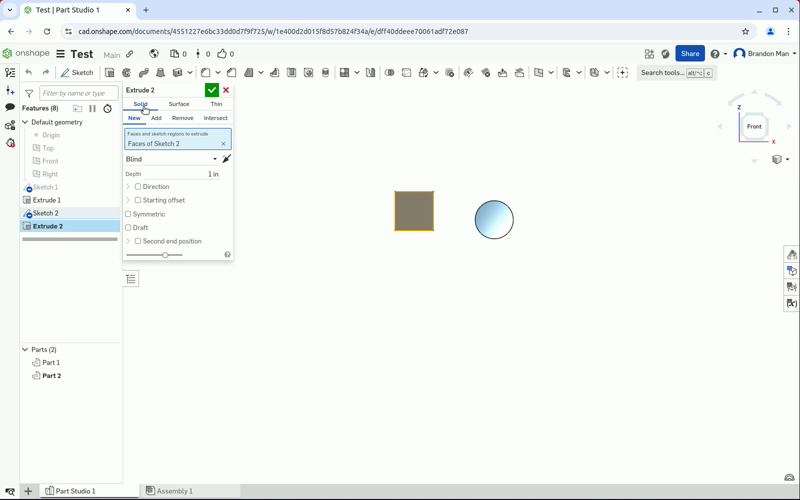
click(143, 106)
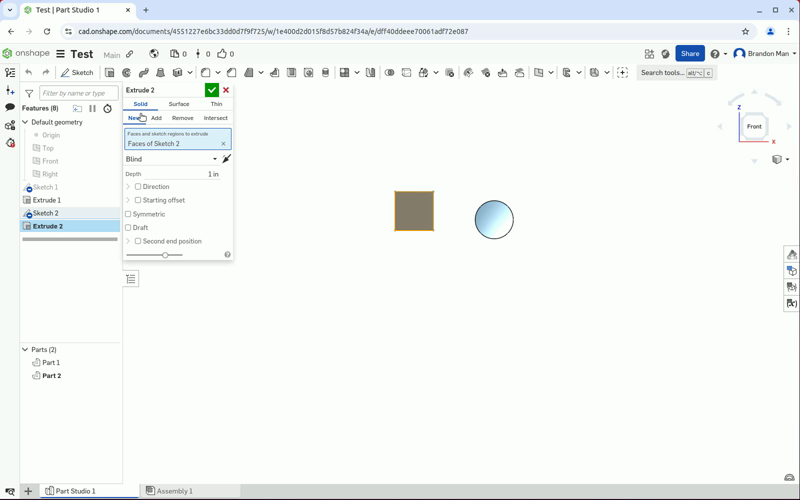
mouse_move(137, 120)
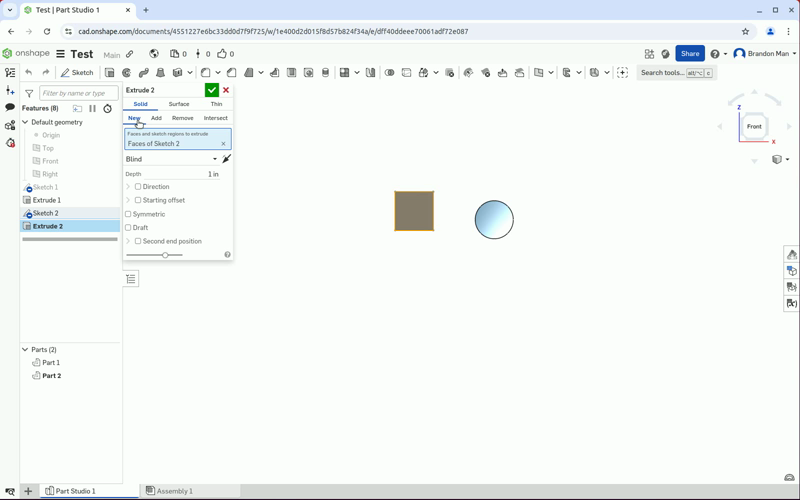
click(137, 120)
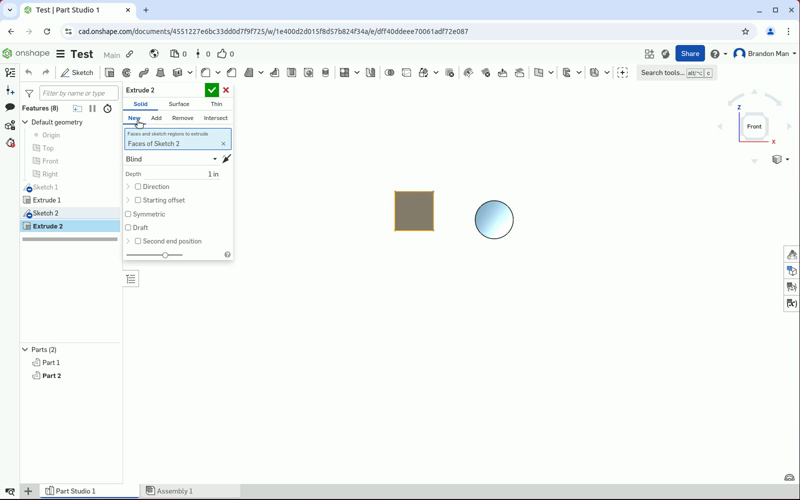
key(tab, 4)
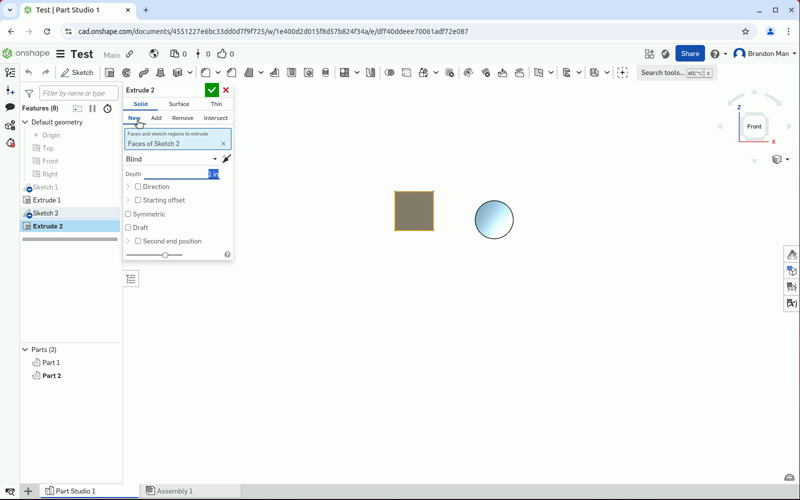
text(23.108)
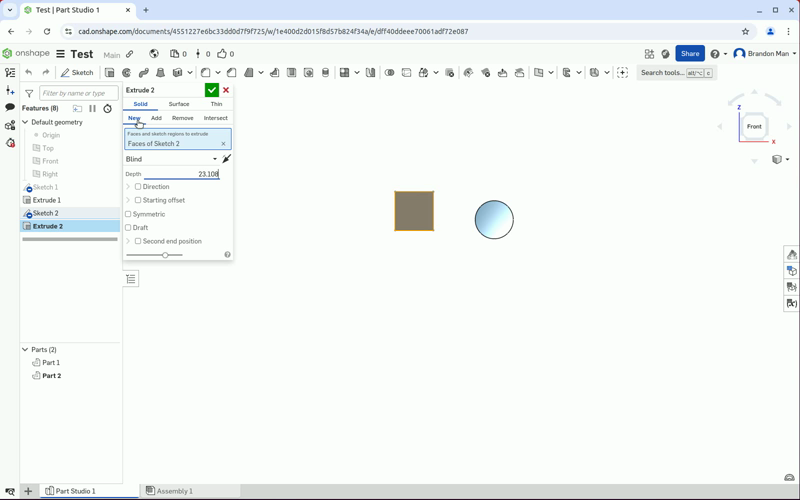
key(enter)
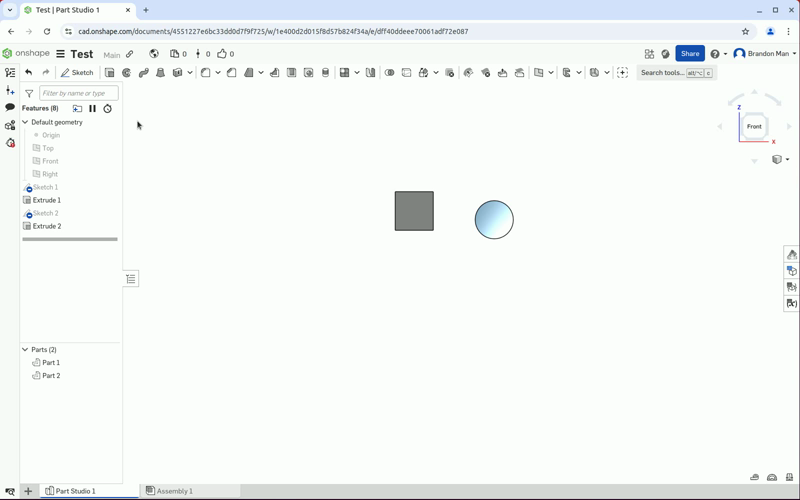
key(shift+h)
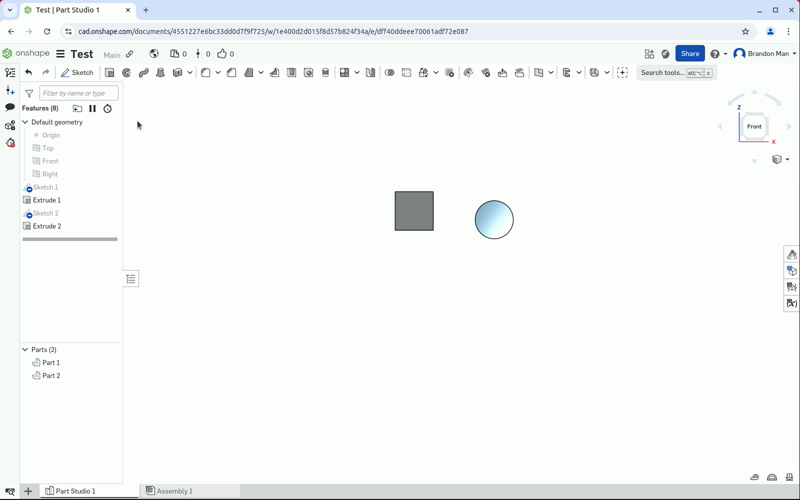
key(shift+h)
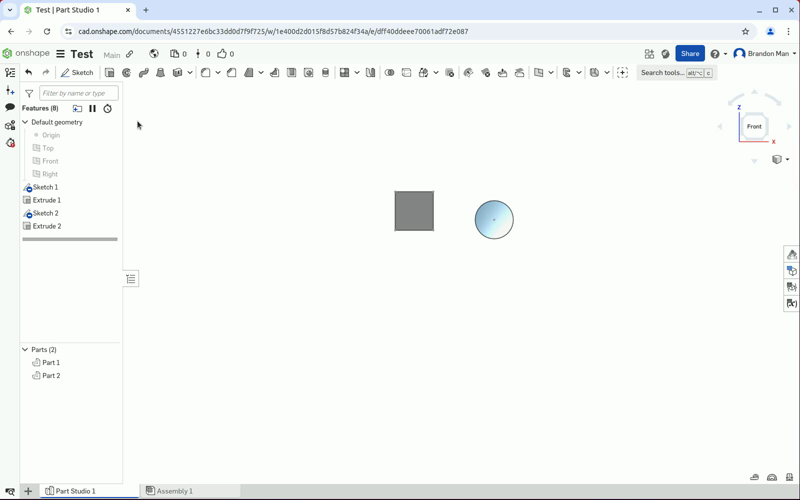
key(shift+7)
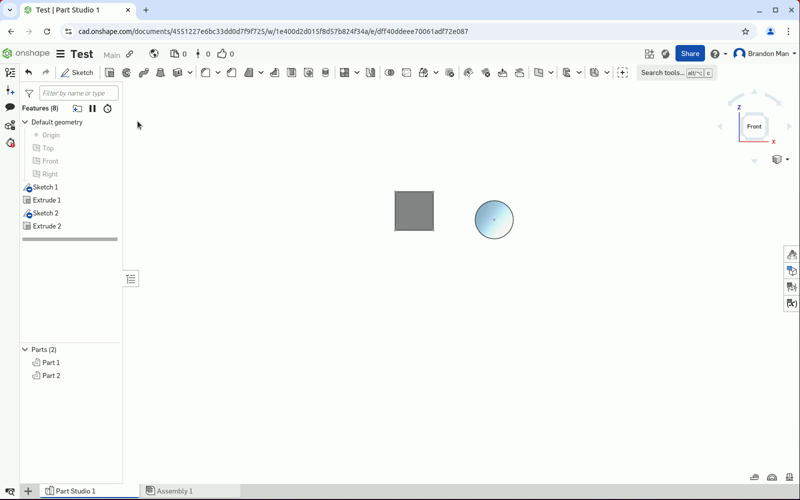
key(left, 2)
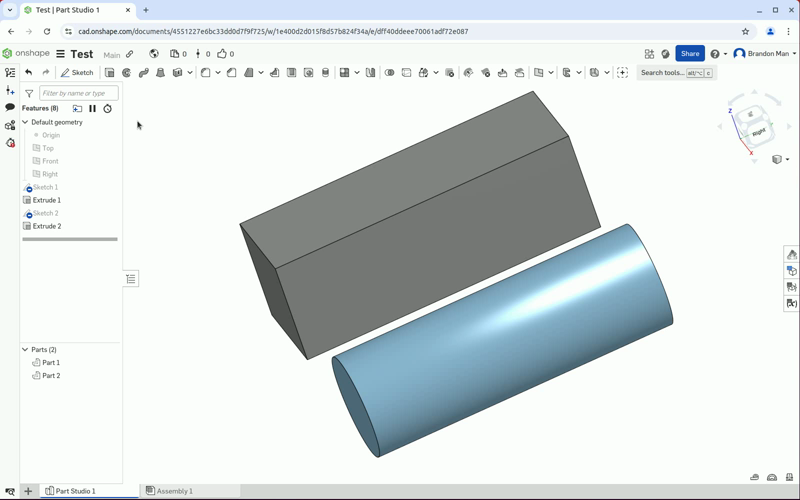
key(down, 2)
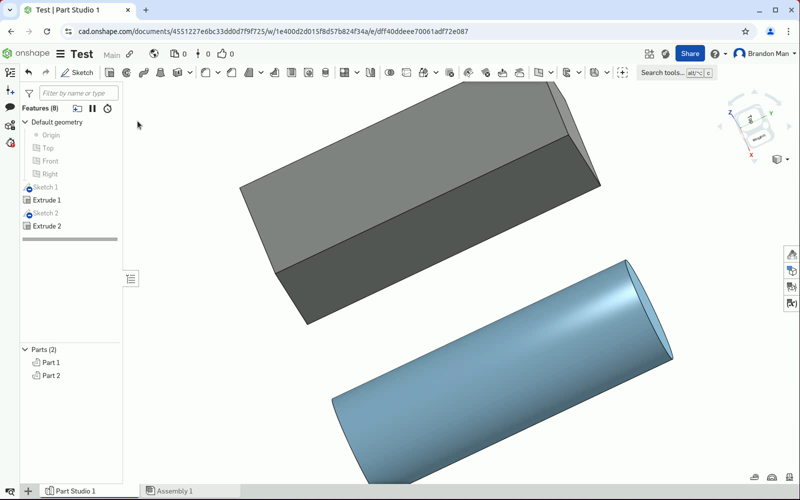
key(up, 2)
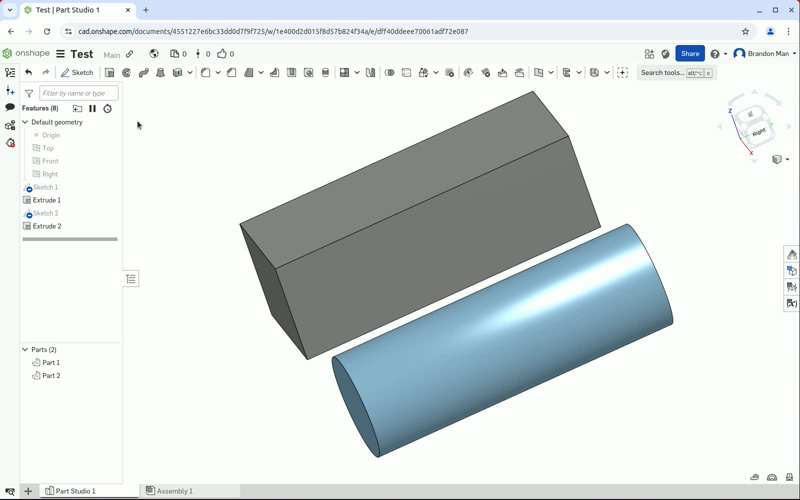
key(right, 2)
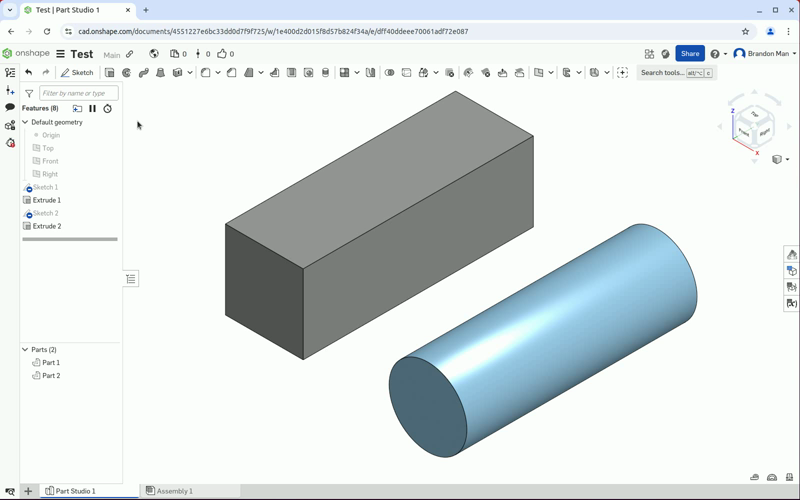
mouse_move(73, 189)
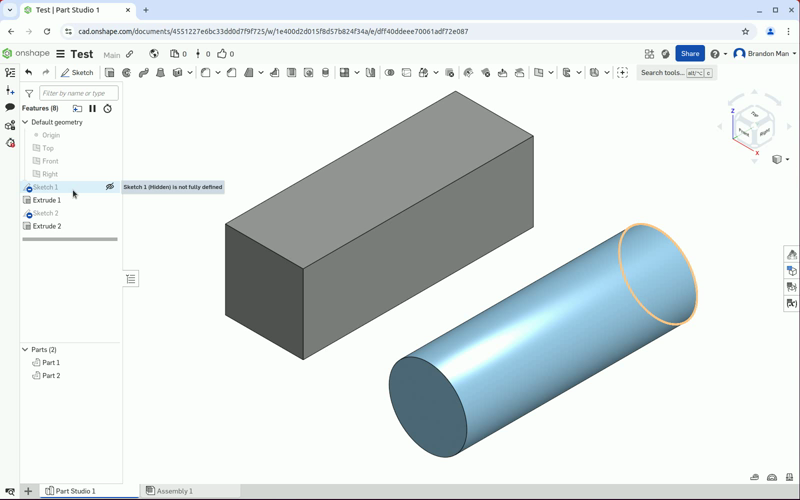
click(73, 189)